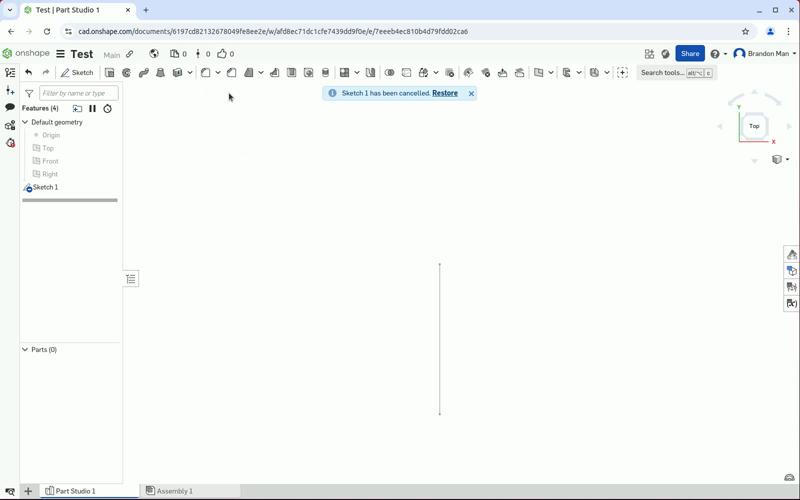
key(shift+h)
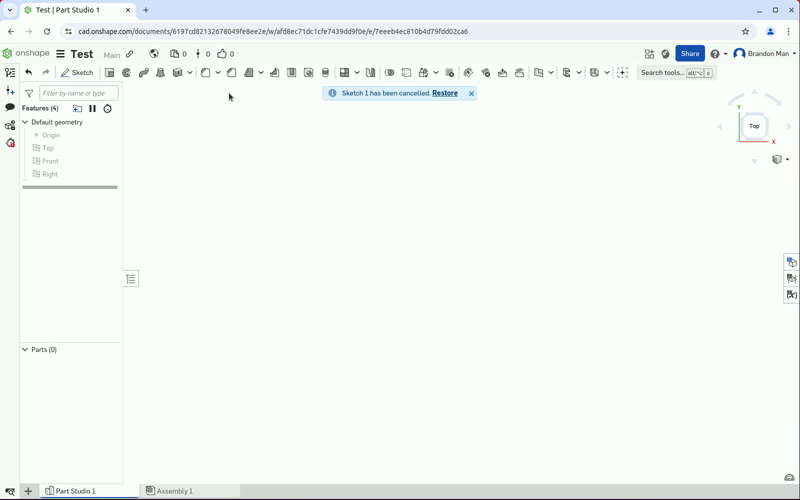
mouse_move(73, 352)
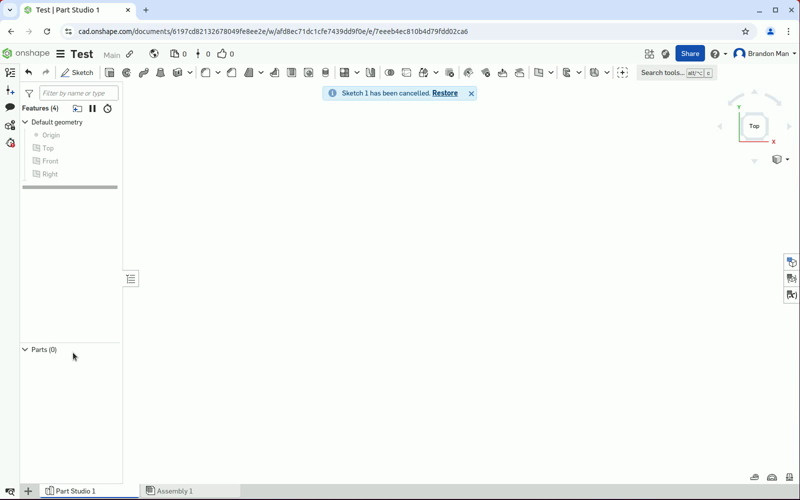
key(y)
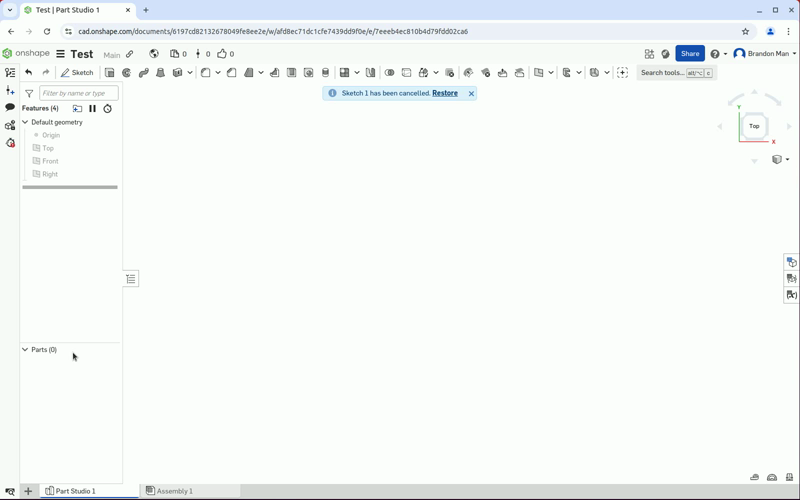
key(shift+p)
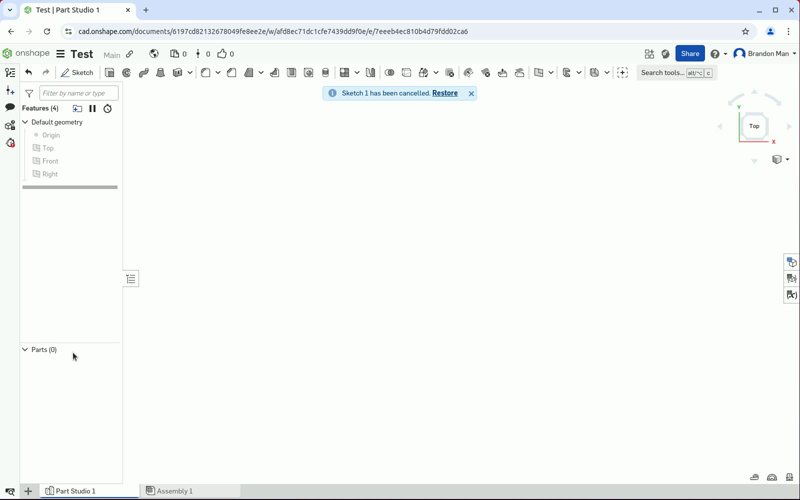
key(space)
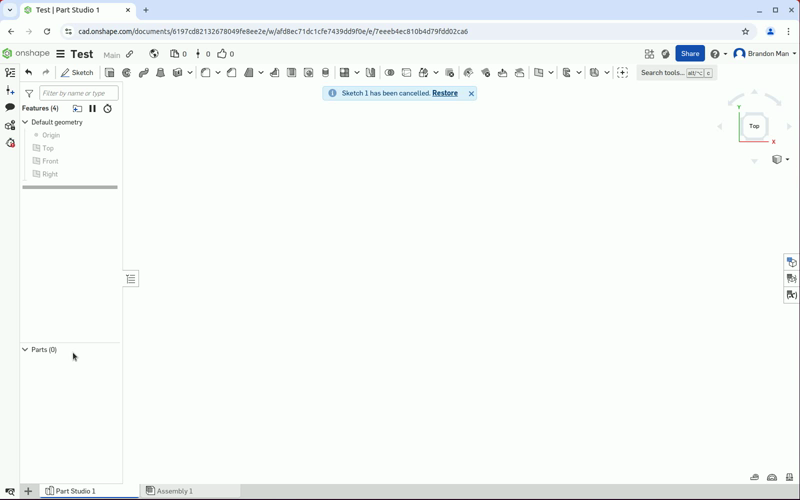
key_down(shift)
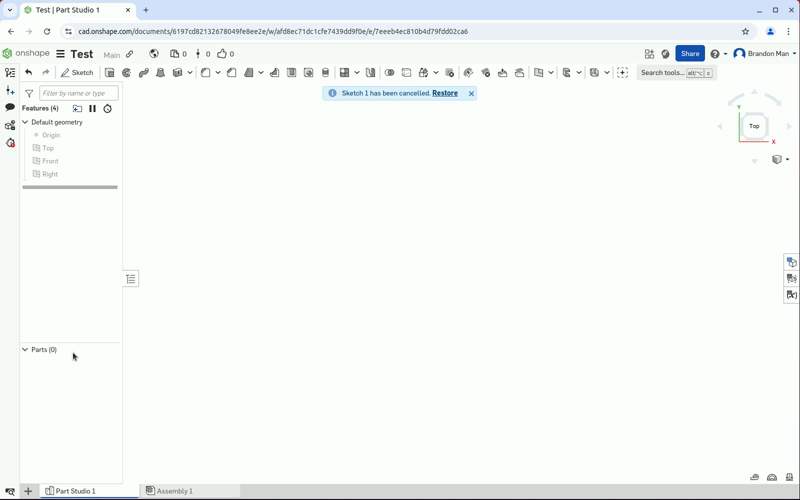
key(up)
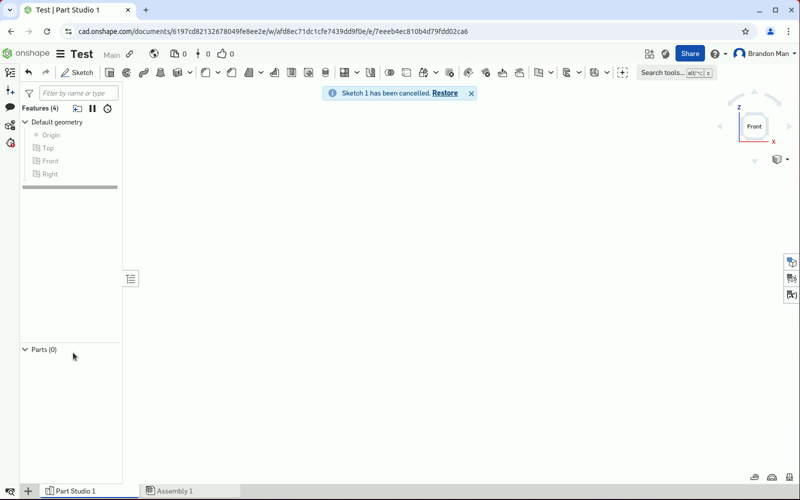
key_up(shift)
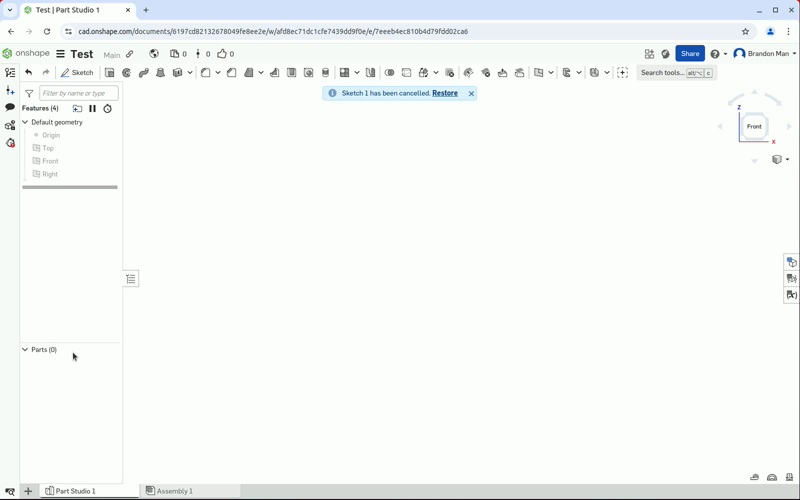
mouse_move(73, 352)
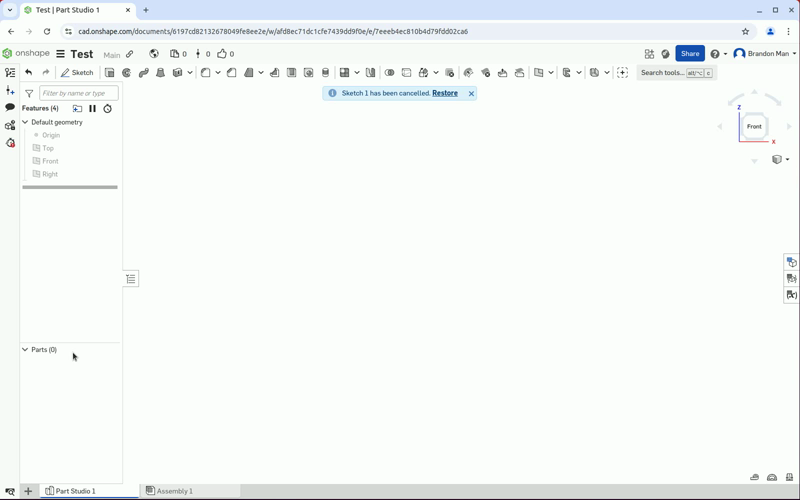
key(shift+y)
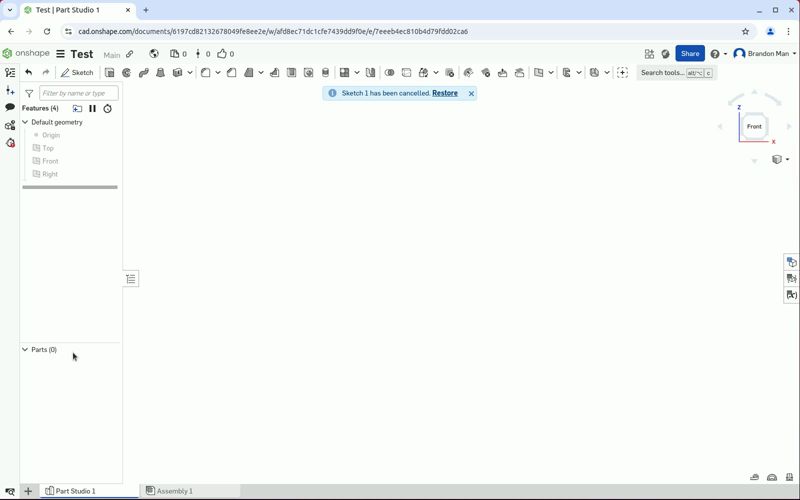
key(shift+s)
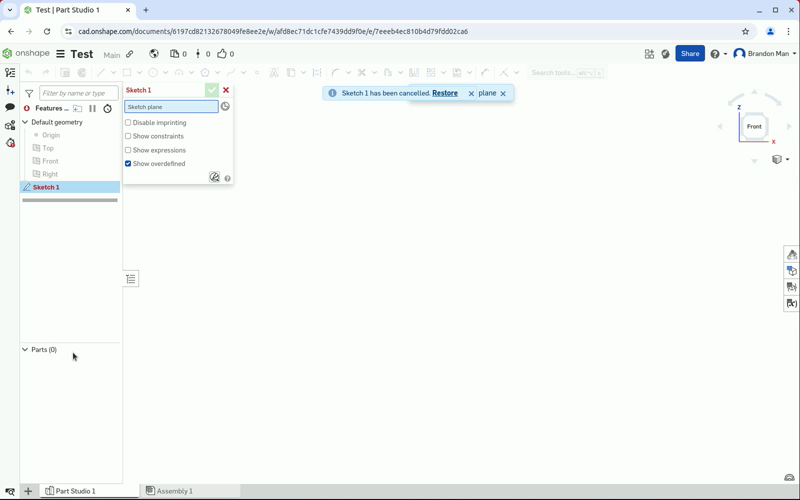
mouse_move(73, 163)
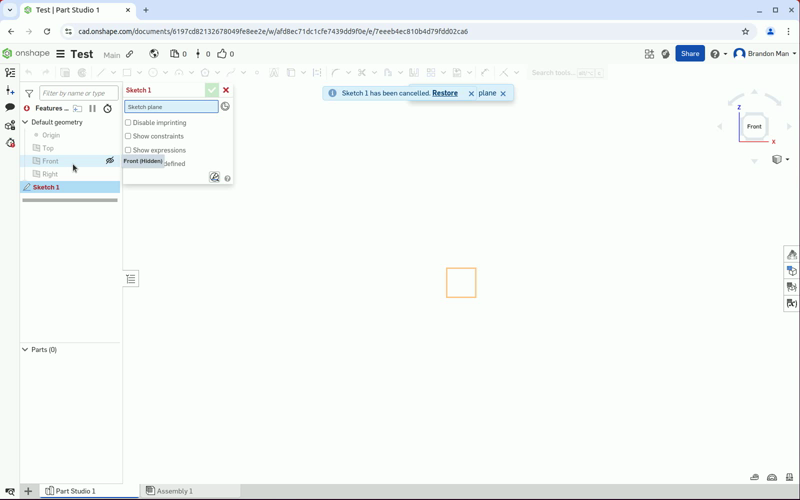
click(73, 163)
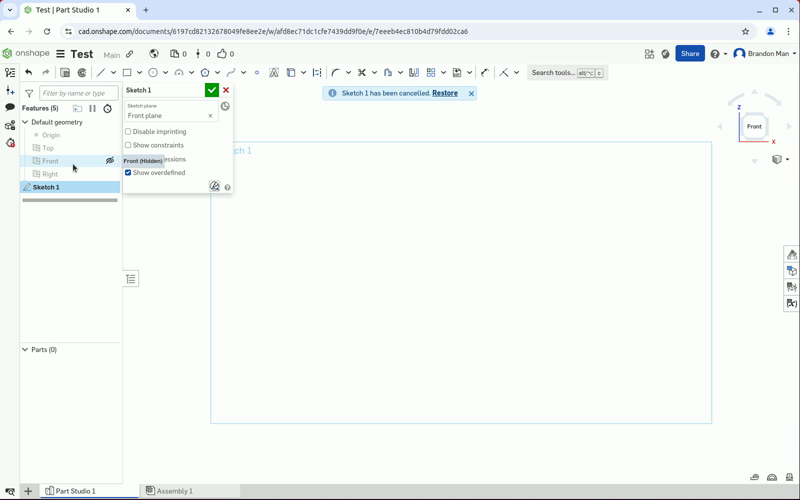
mouse_move(73, 352)
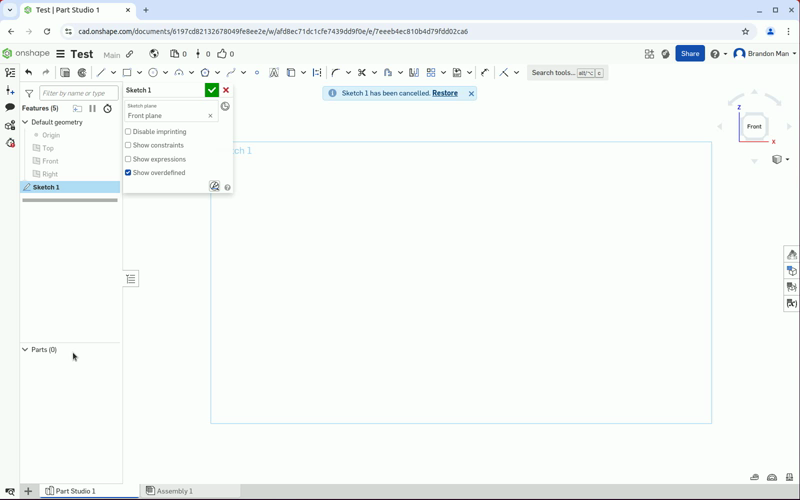
key(y)
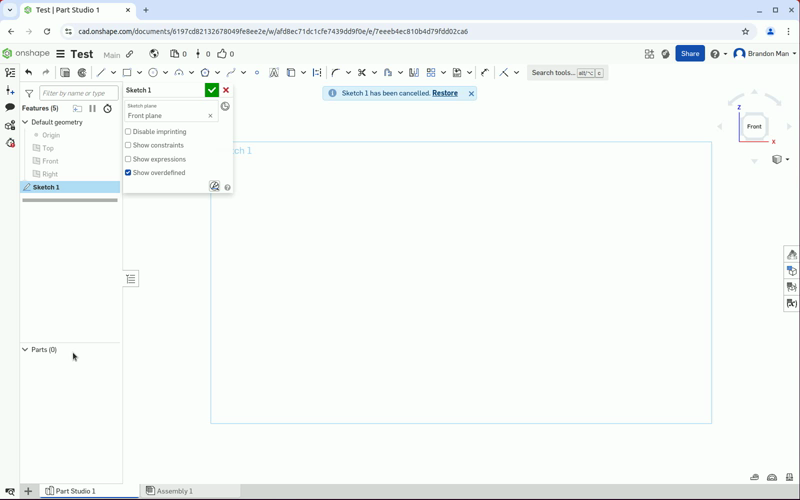
key(l)
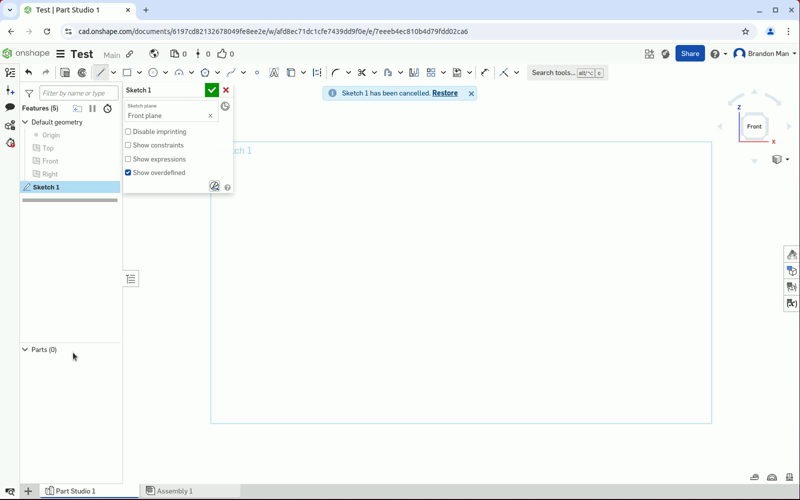
key_down(shift)
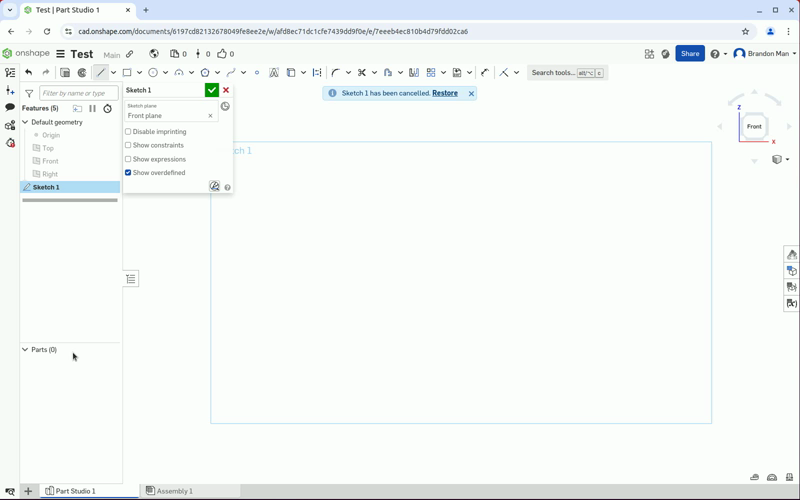
mouse_move(348, 395)
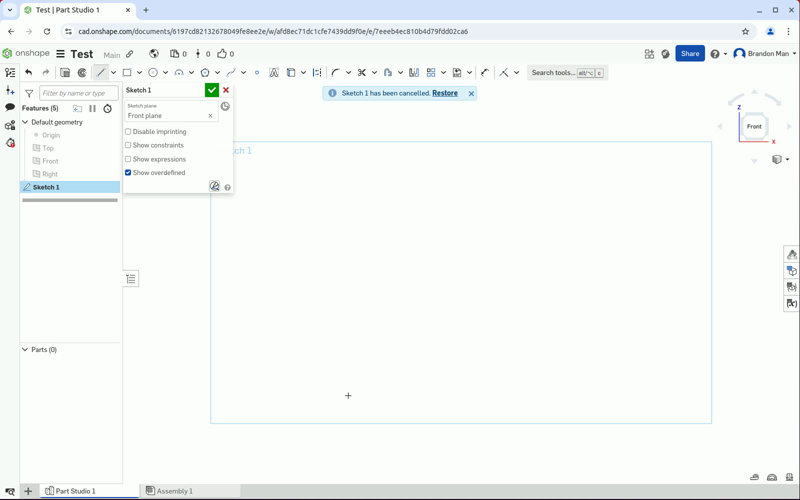
click(348, 395)
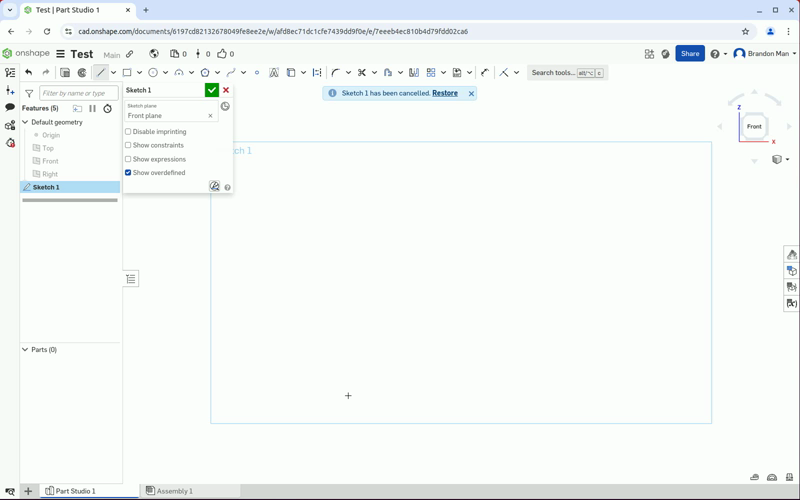
key_up(shift)
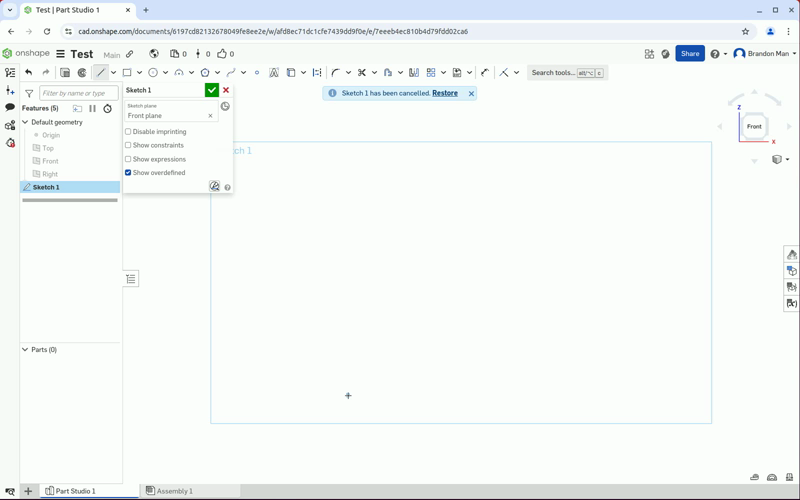
key_down(shift)
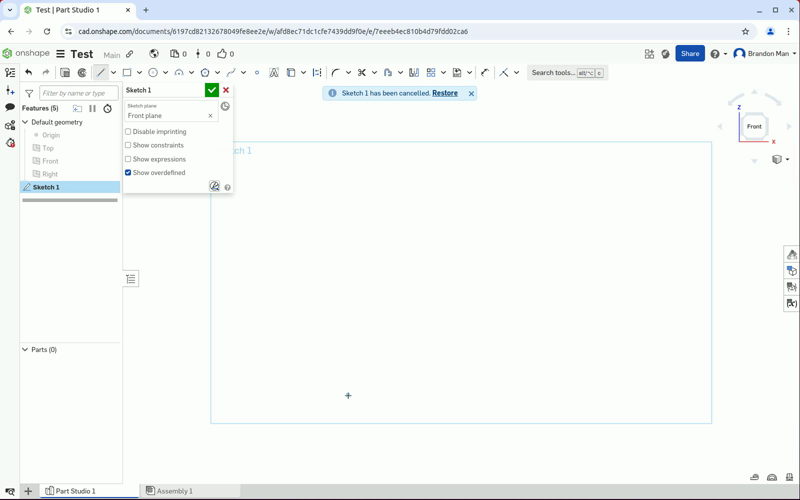
mouse_move(572, 395)
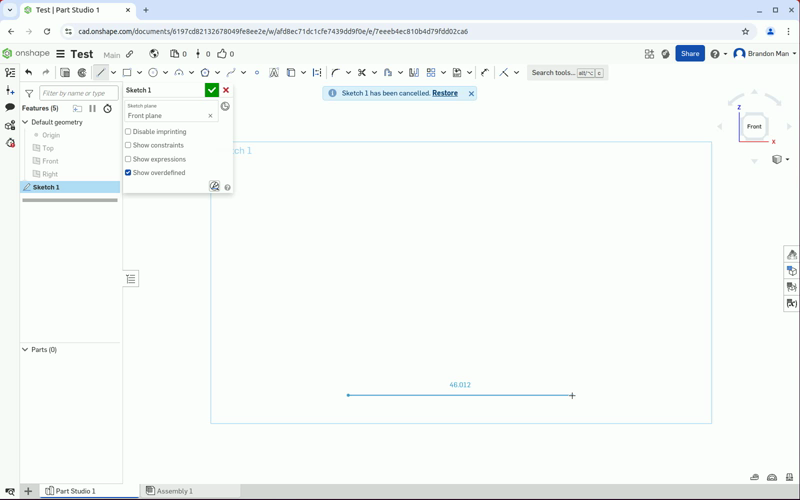
click(572, 395)
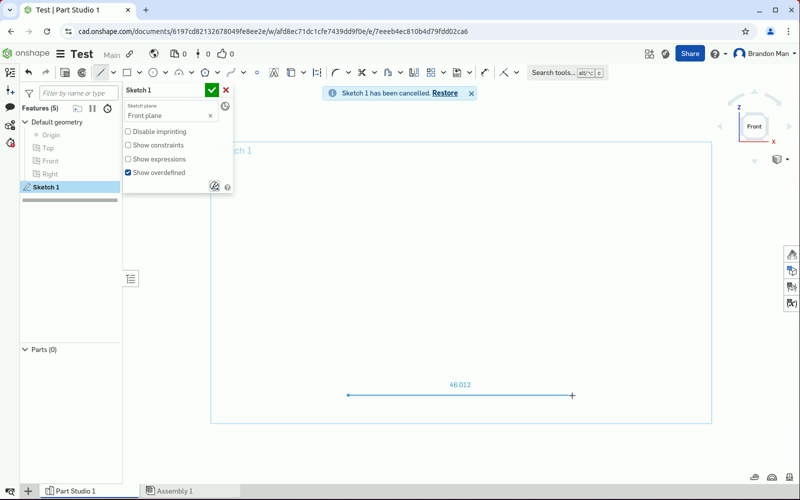
key_up(shift)
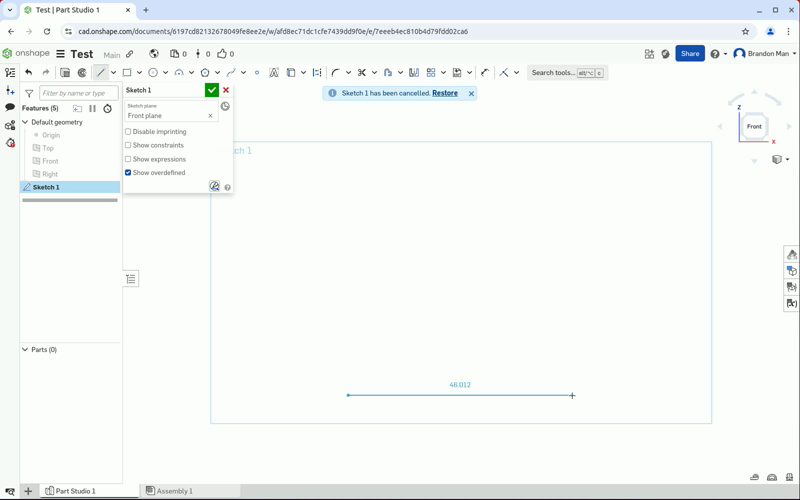
key_down(shift)
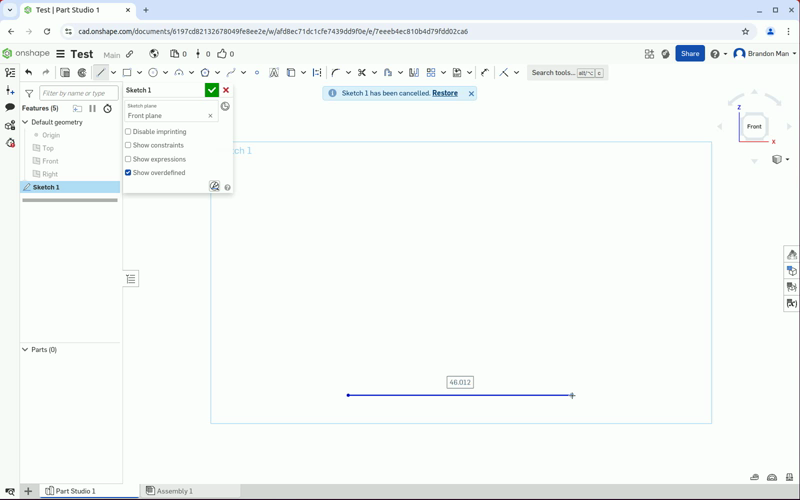
mouse_move(572, 171)
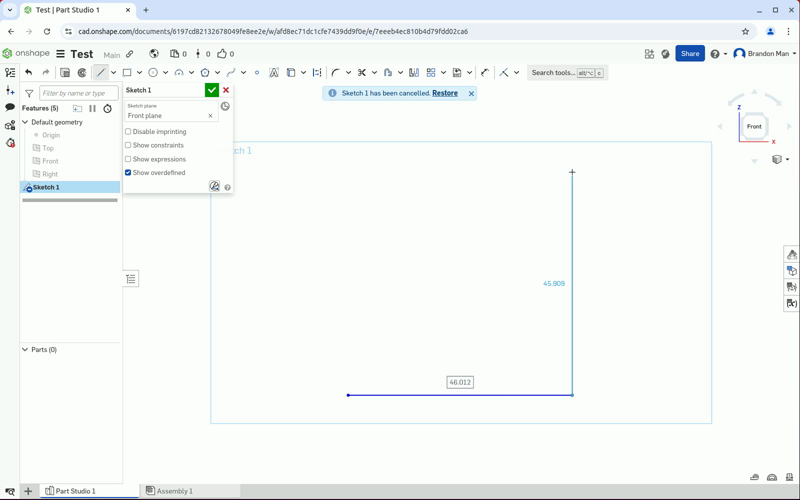
click(572, 171)
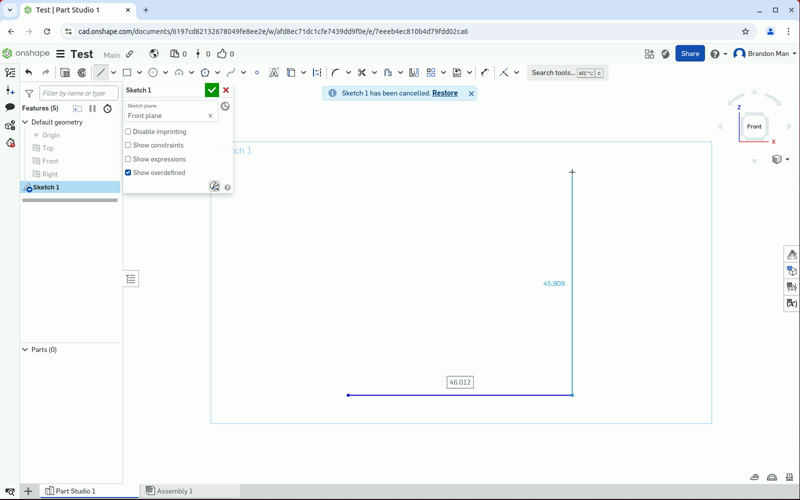
key_up(shift)
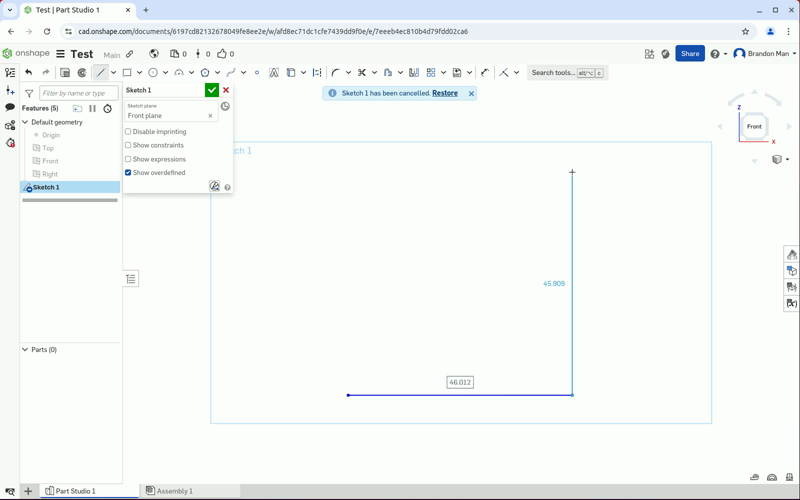
key_down(shift)
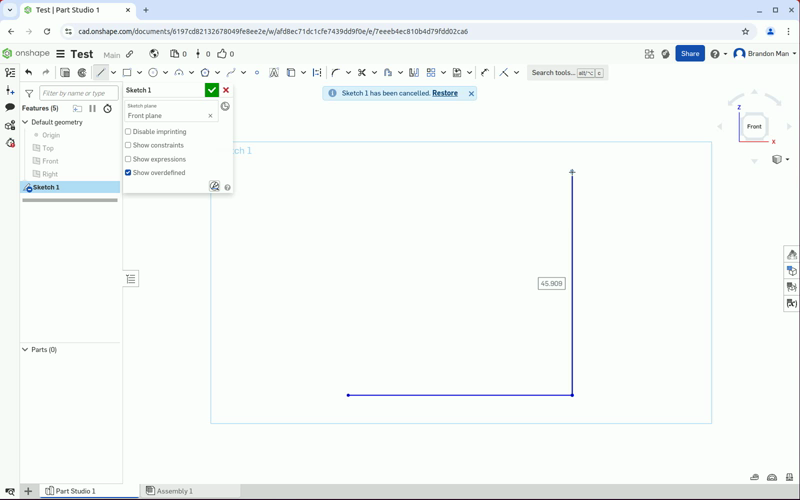
mouse_move(348, 171)
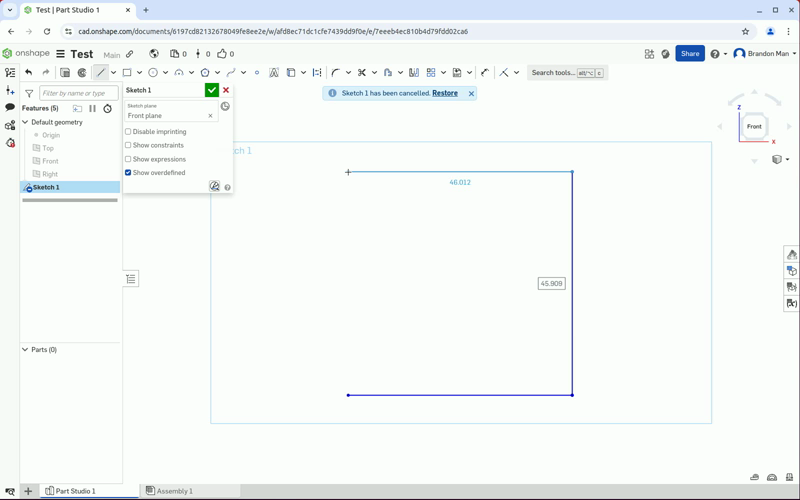
click(348, 171)
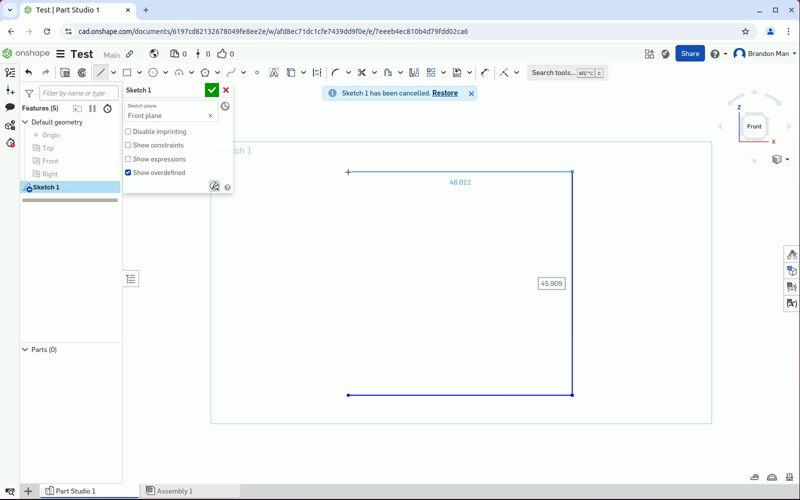
key_up(shift)
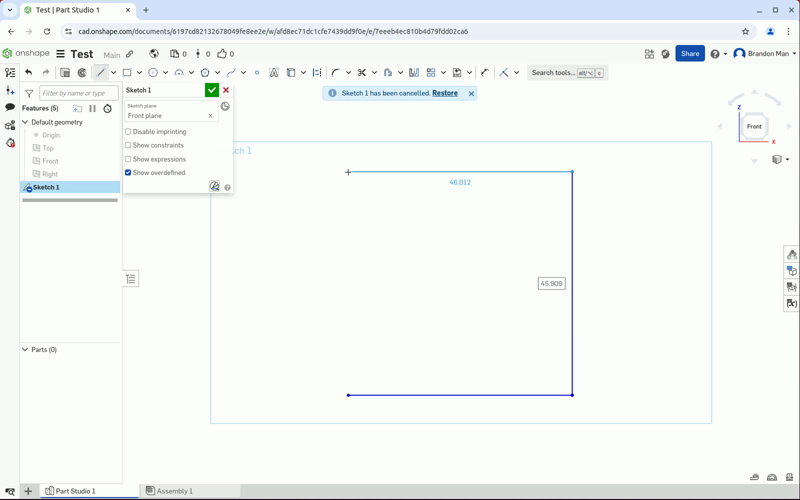
key_down(shift)
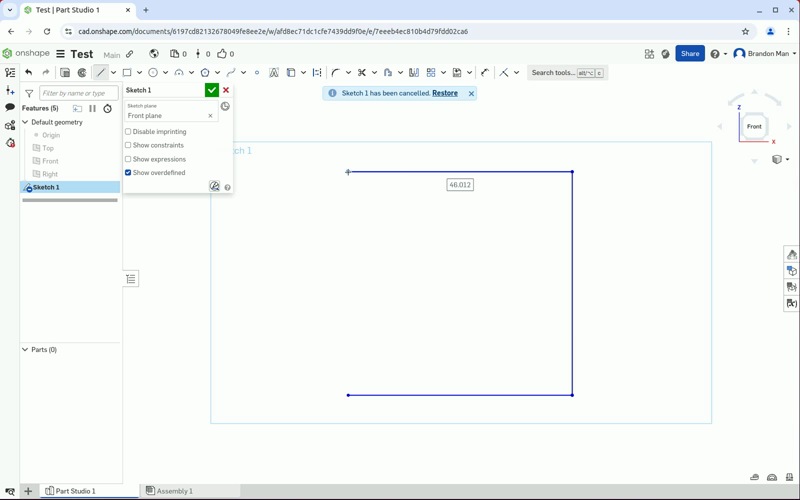
mouse_move(348, 395)
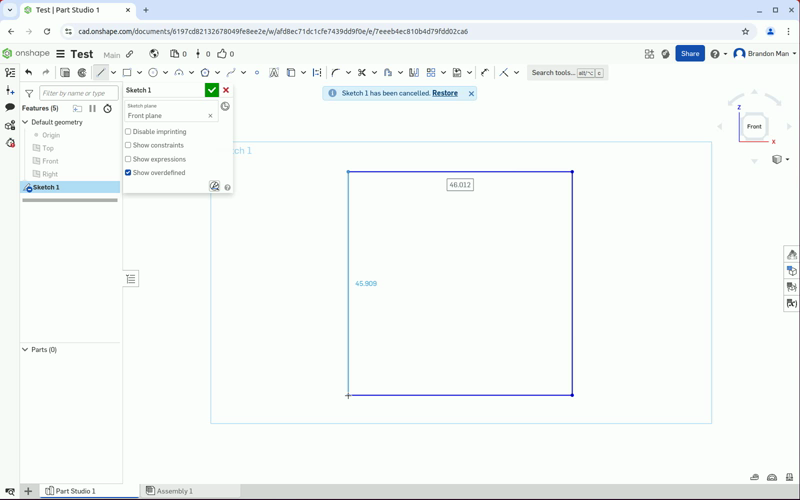
key_up(shift)
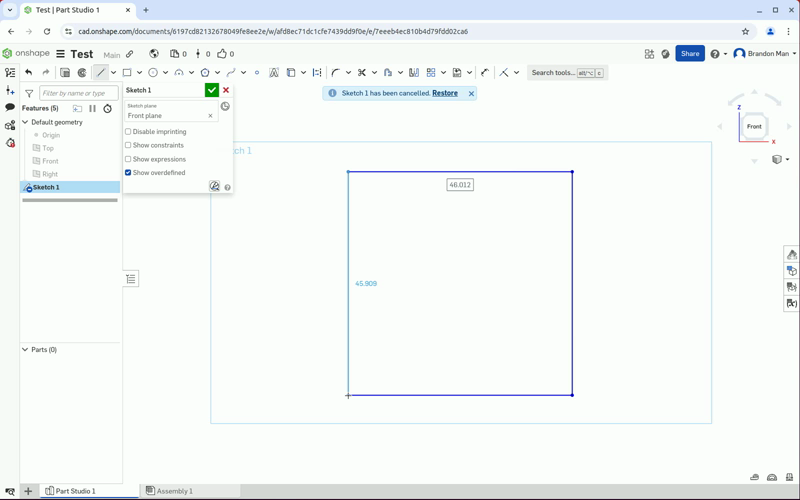
click(348, 395)
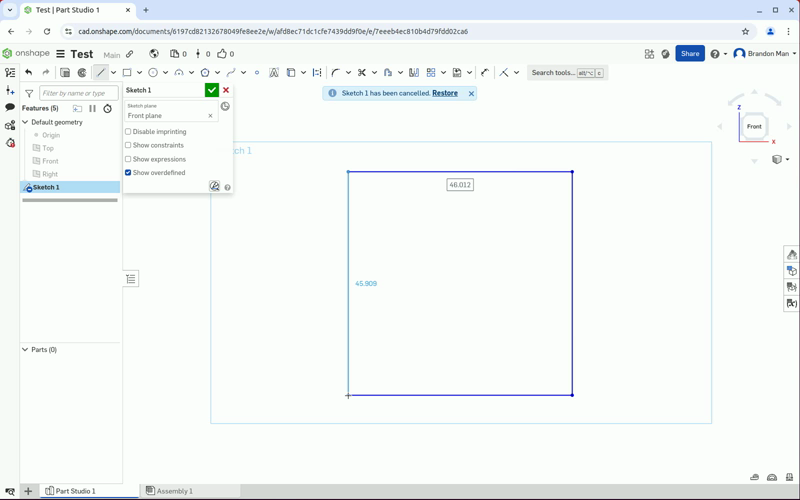
key(esc)
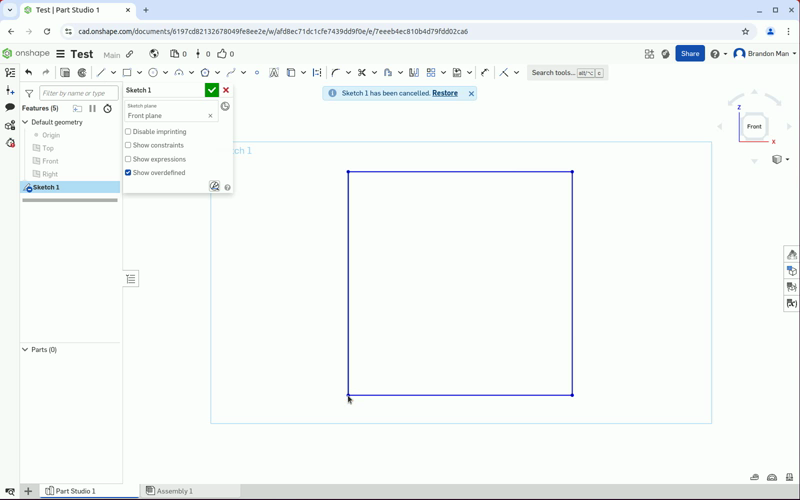
mouse_move(479, 207)
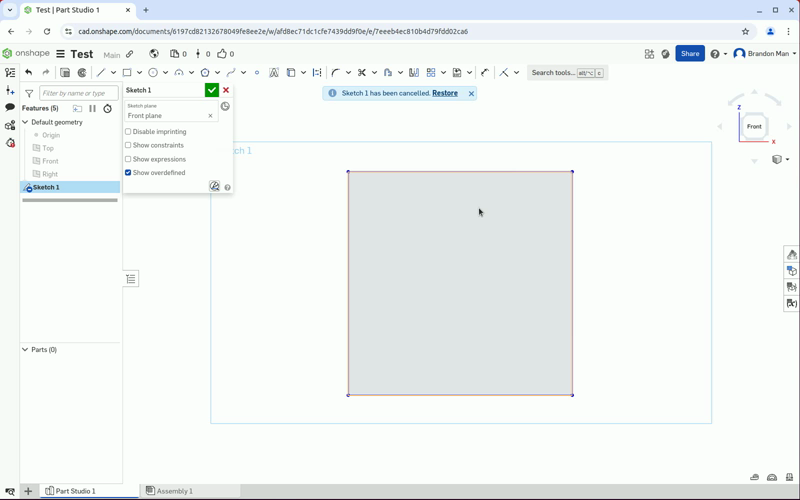
click(479, 207)
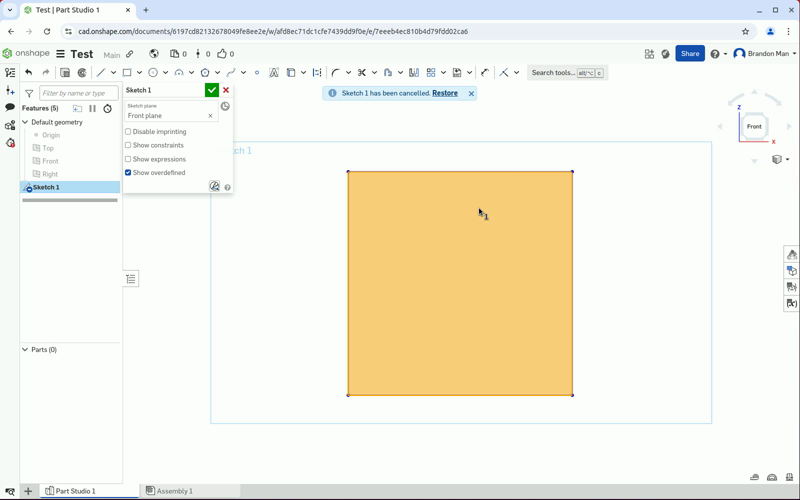
mouse_move(73, 352)
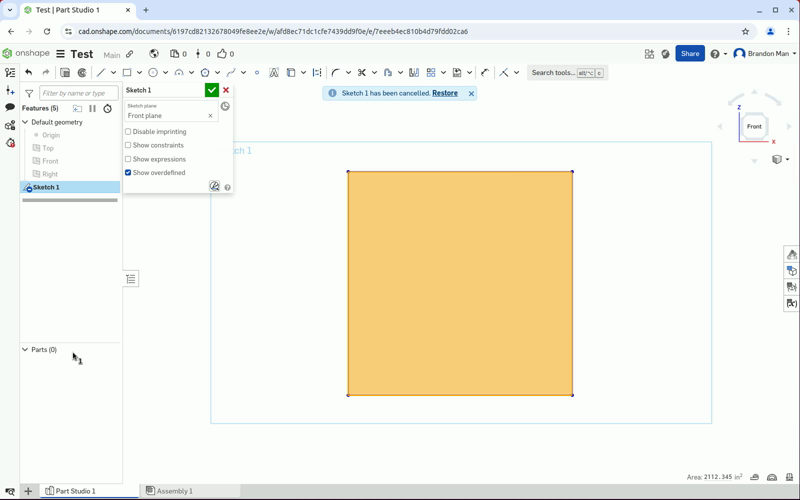
key(shift+y)
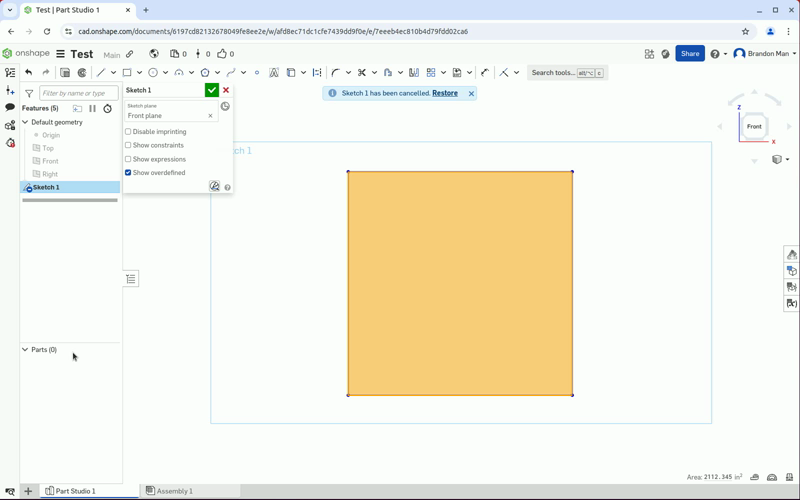
key(shift+e)
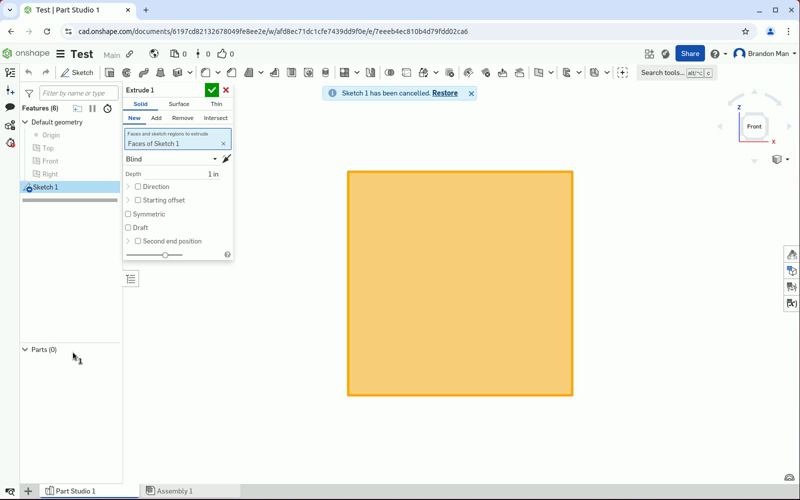
mouse_move(143, 106)
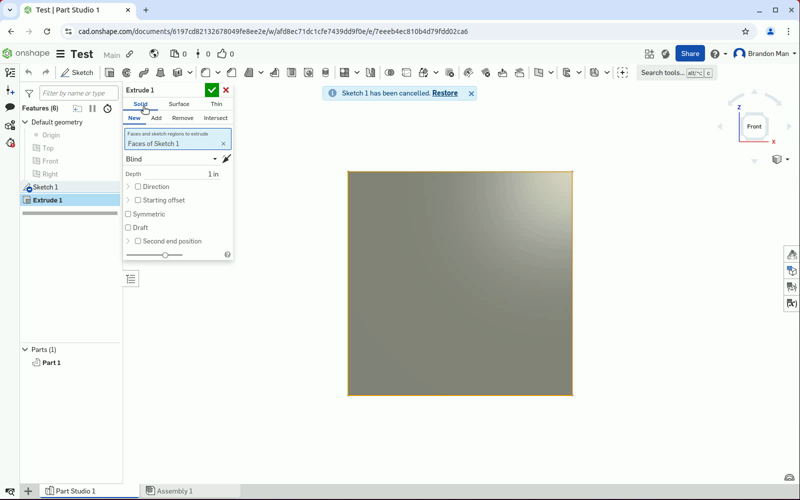
click(143, 106)
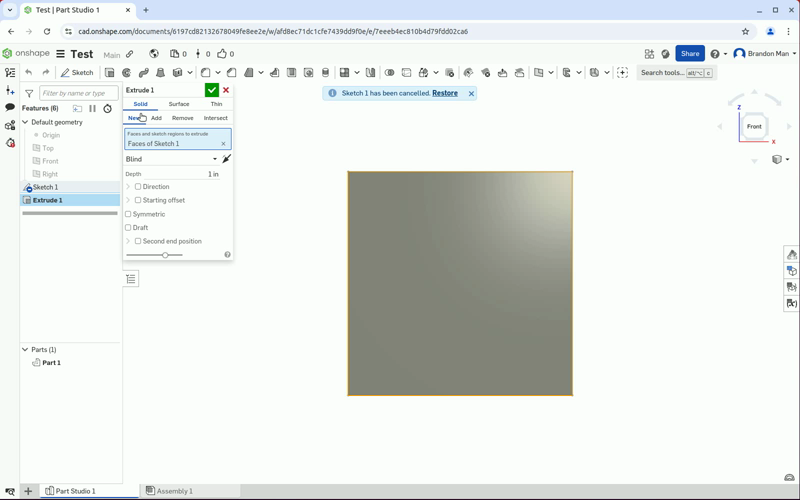
mouse_move(137, 120)
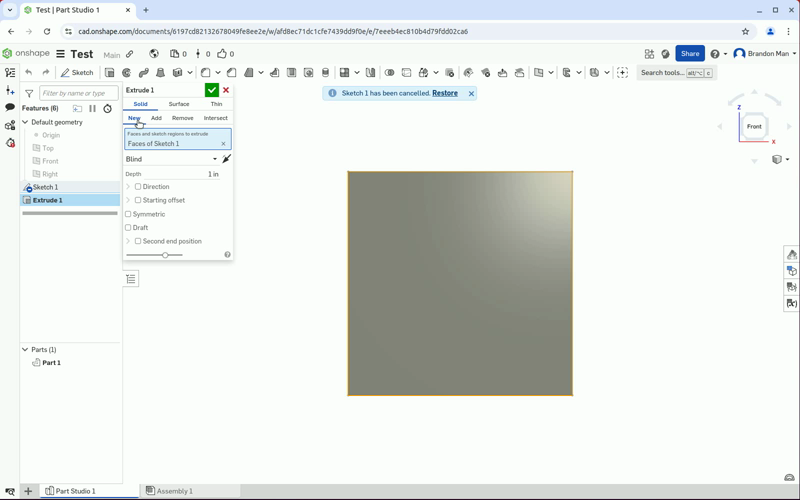
click(137, 120)
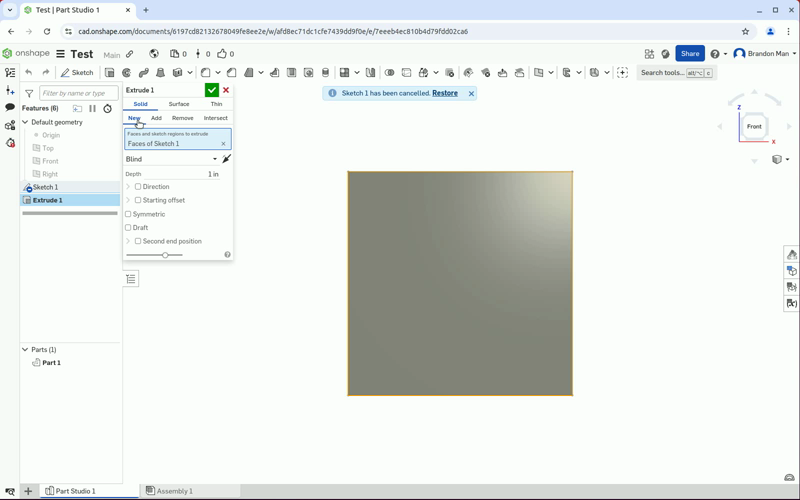
key(tab, 4)
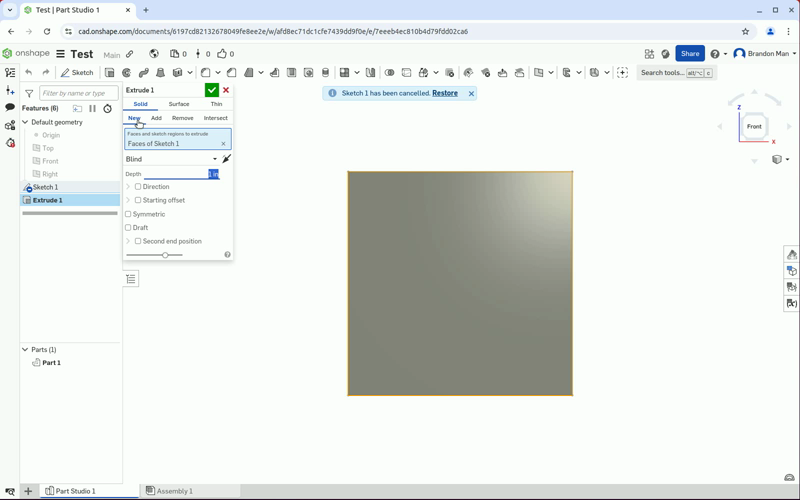
text(9.148)
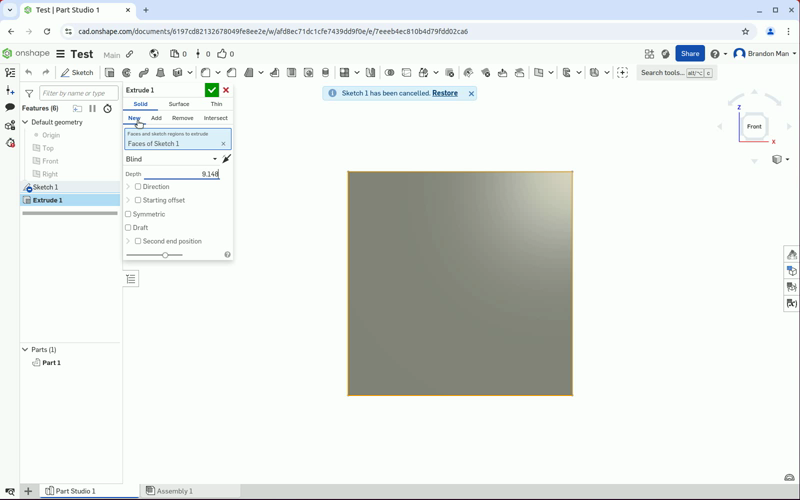
key(tab, 3)
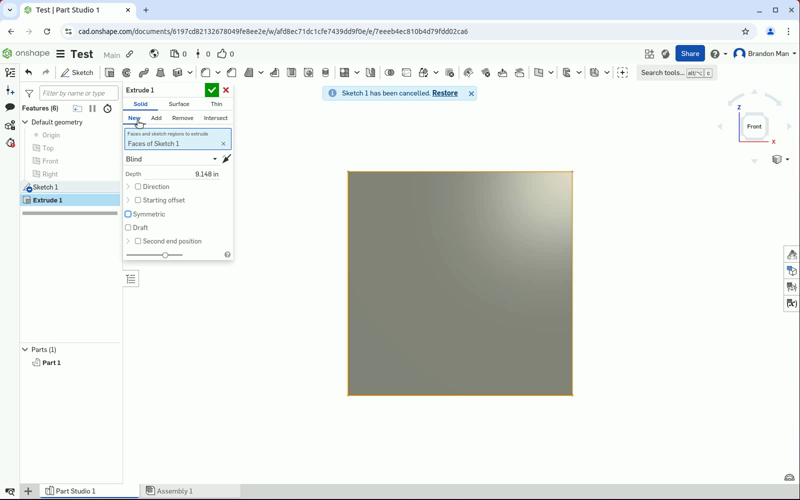
key(space)
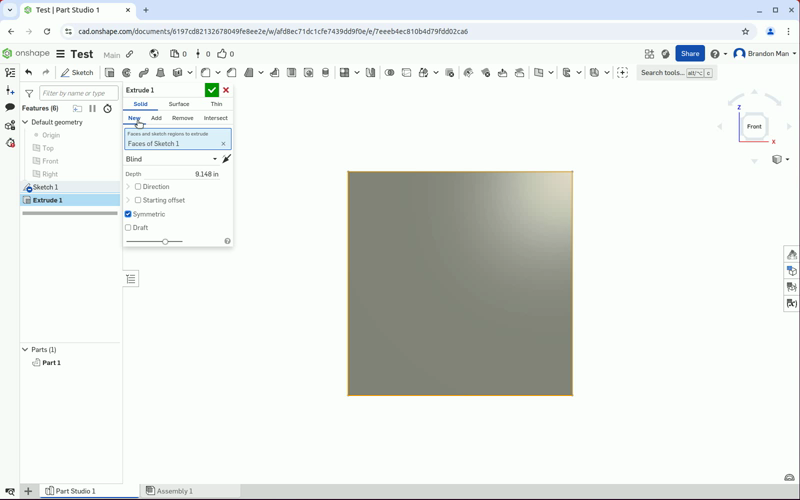
key(enter)
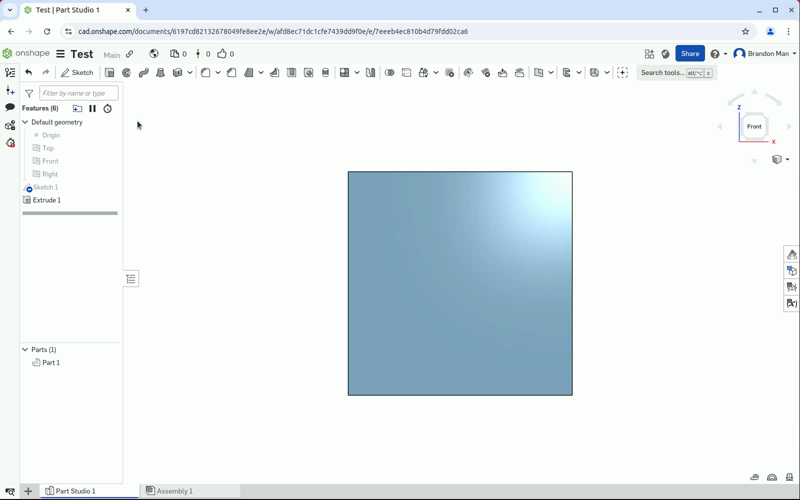
key(shift+h)
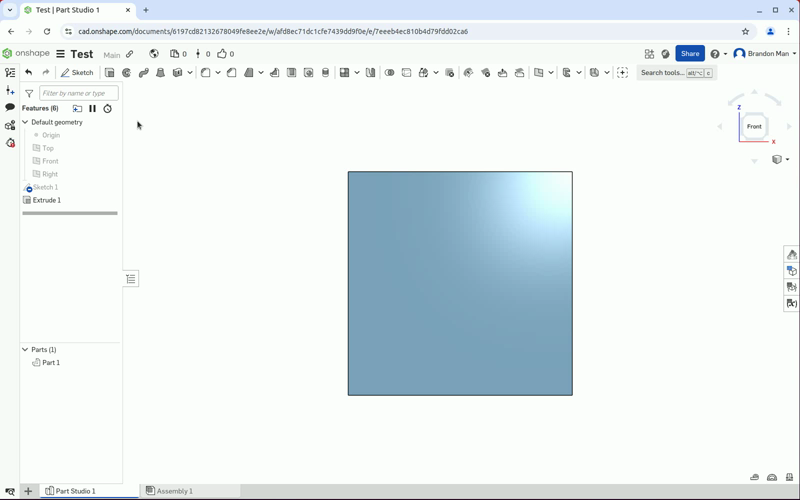
key(shift+h)
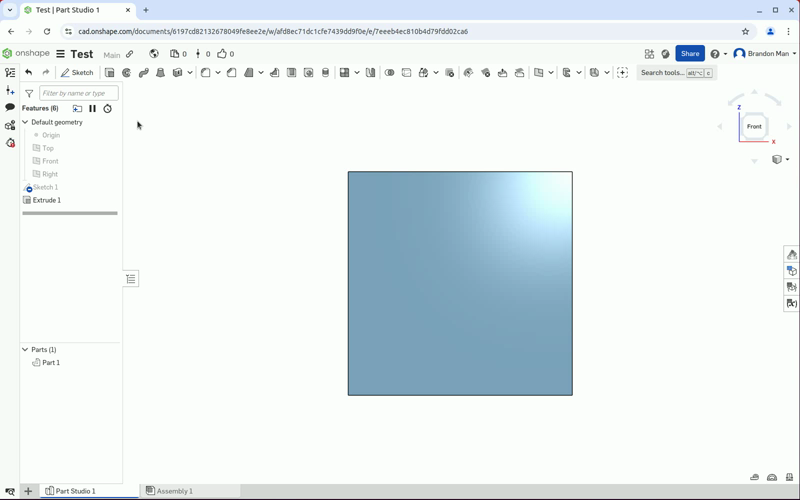
mouse_move(73, 189)
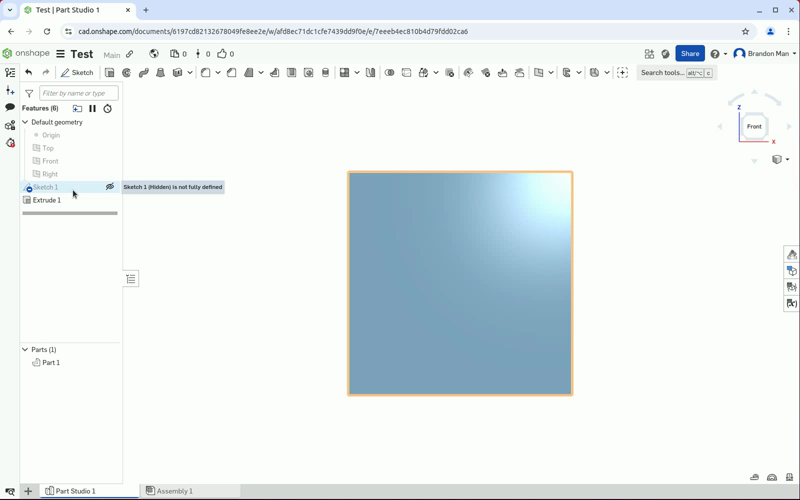
click(73, 189)
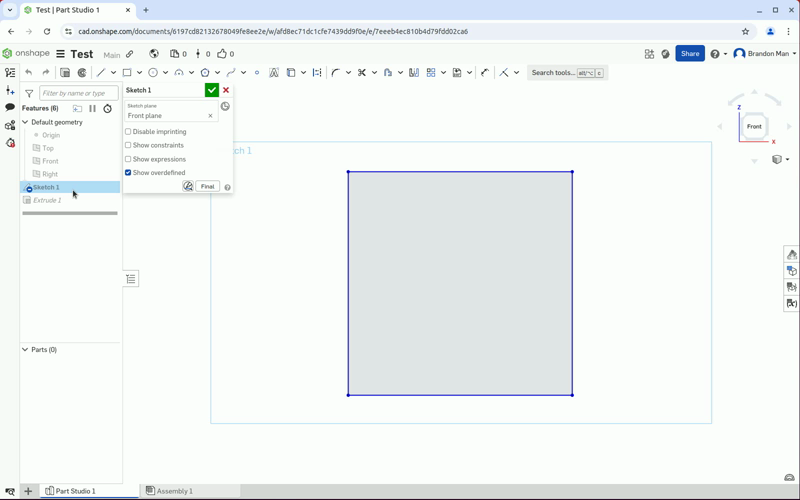
mouse_move(229, 92)
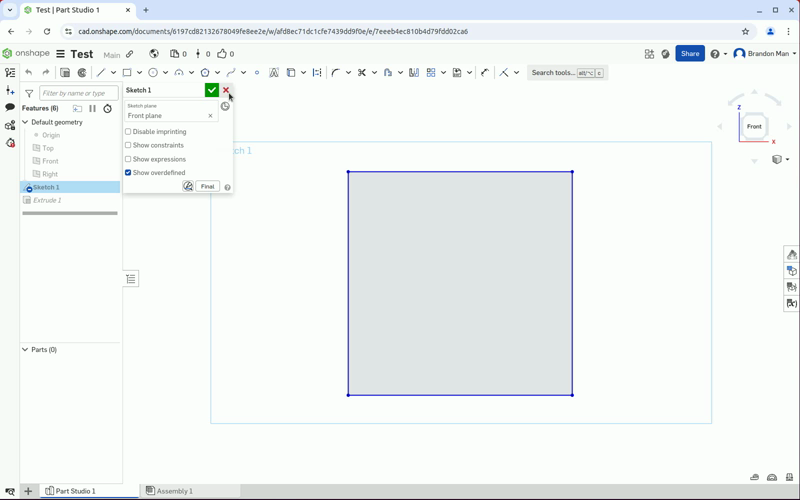
click(229, 92)
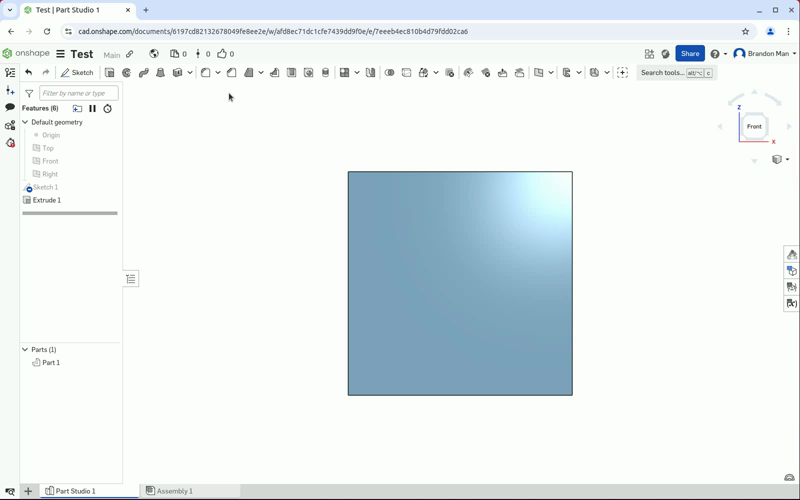
mouse_move(73, 352)
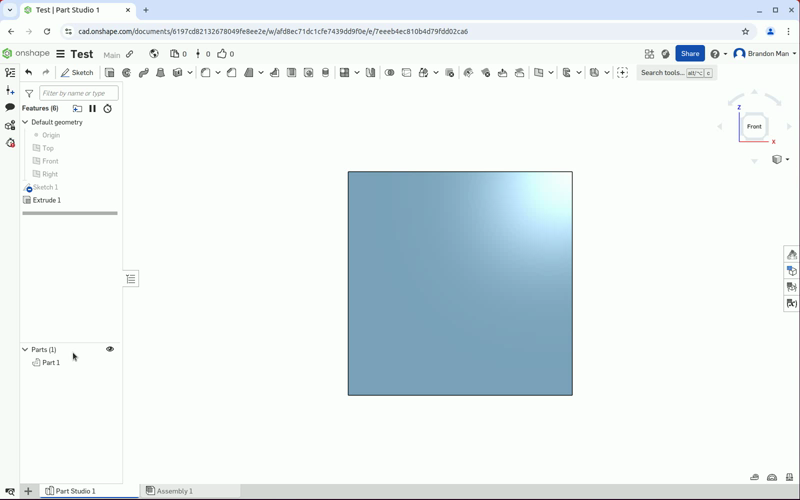
key(y)
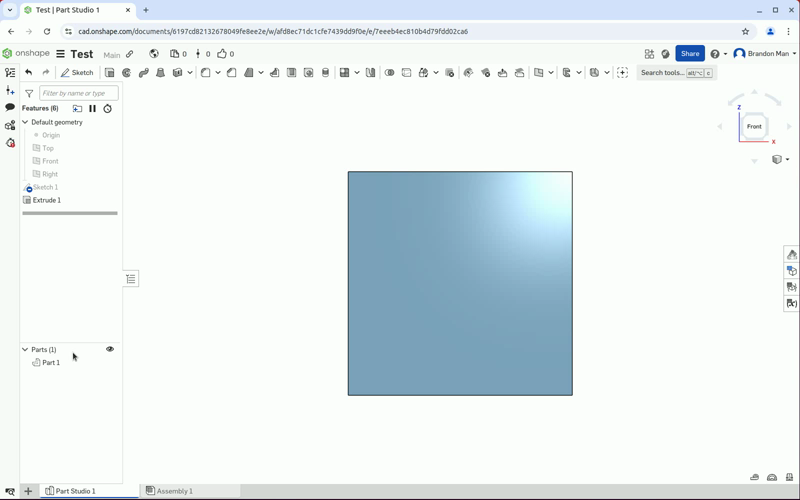
key(shift+p)
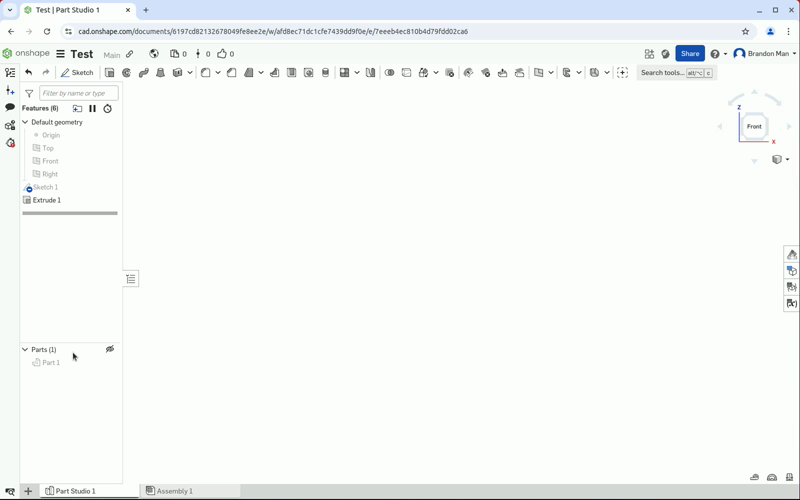
key(space)
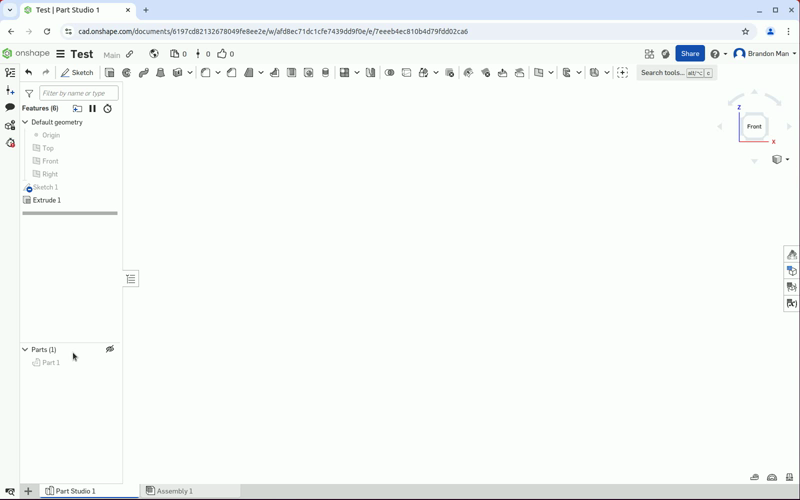
key_down(shift)
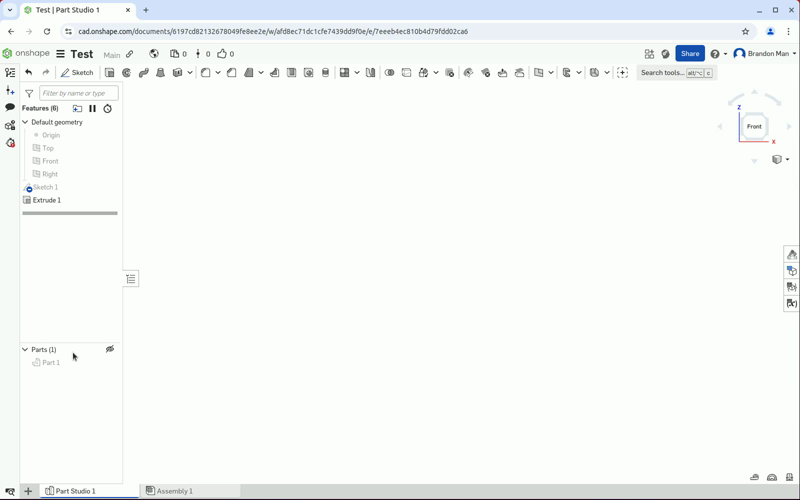
key(left)
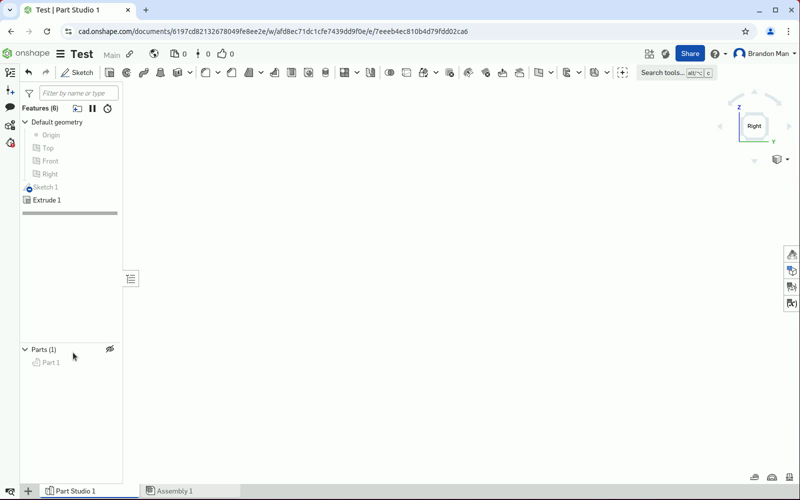
key_up(shift)
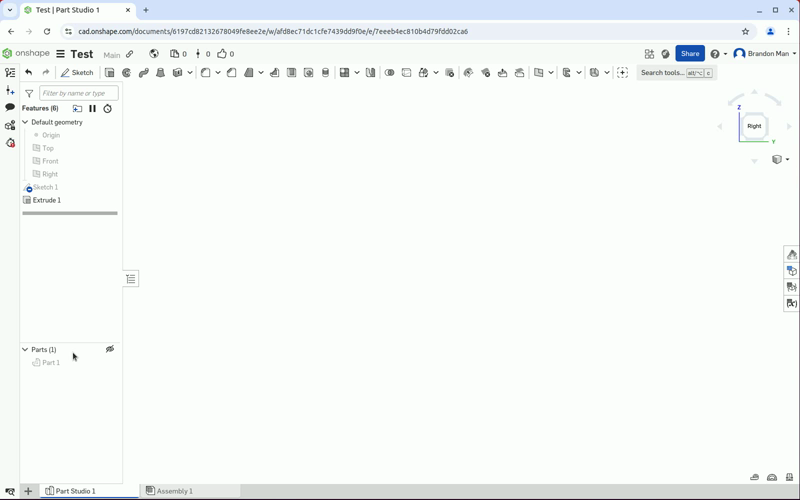
mouse_move(73, 352)
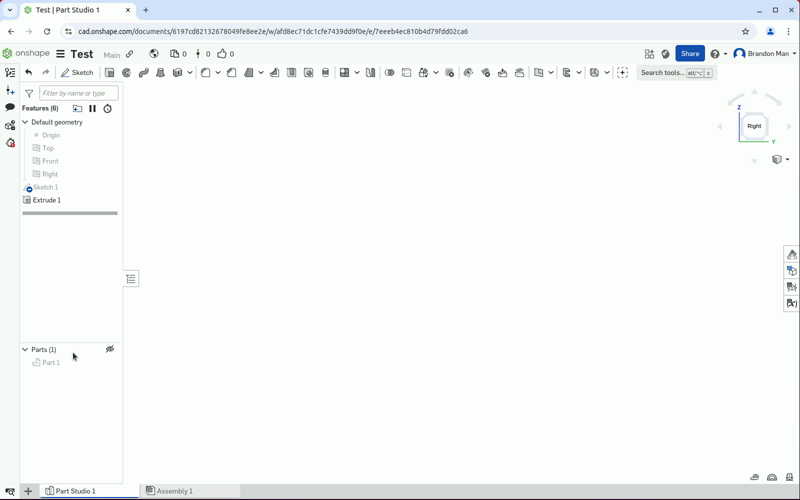
key(shift+y)
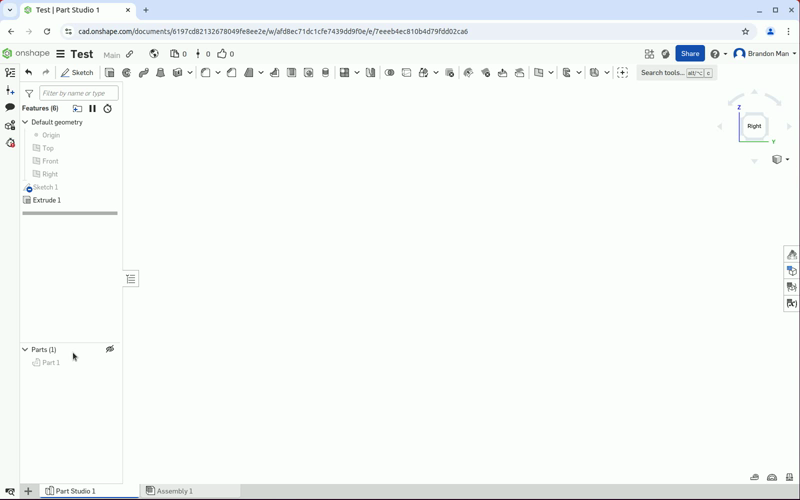
key(shift+s)
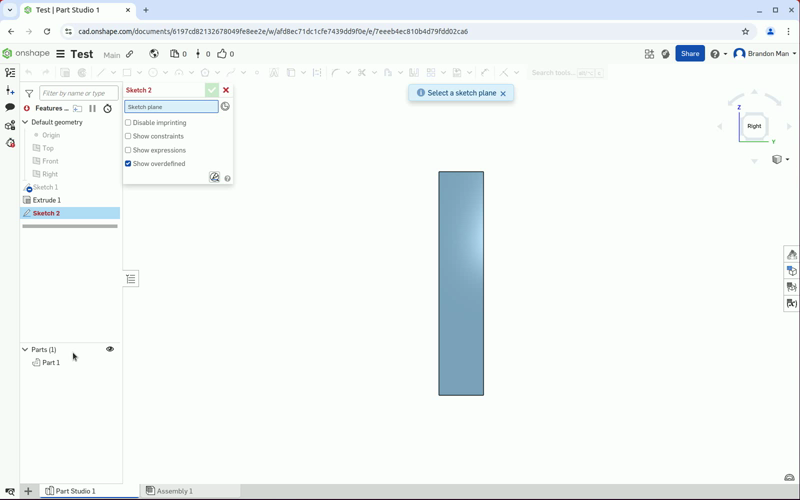
mouse_move(73, 176)
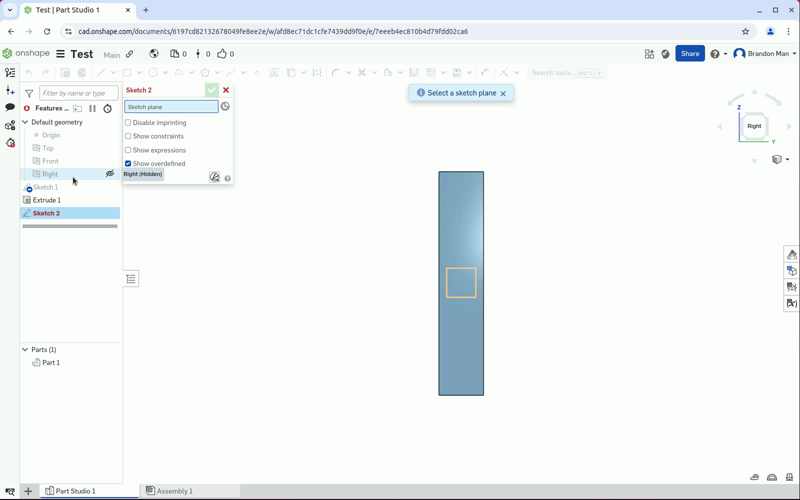
click(73, 176)
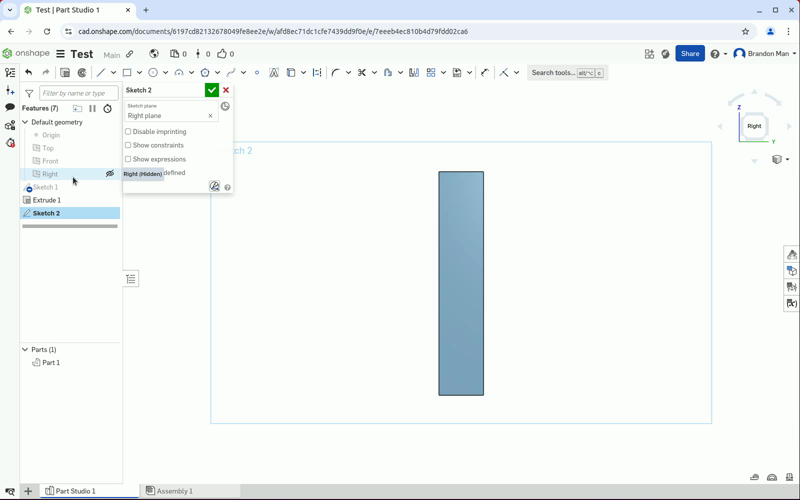
mouse_move(73, 352)
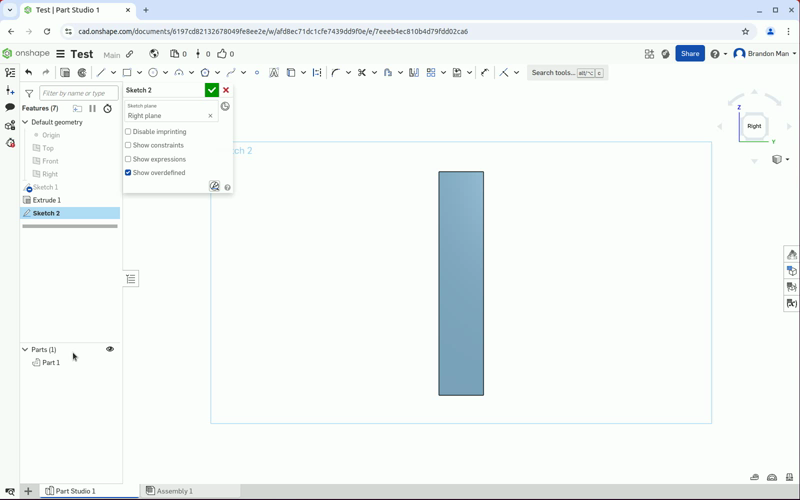
key(y)
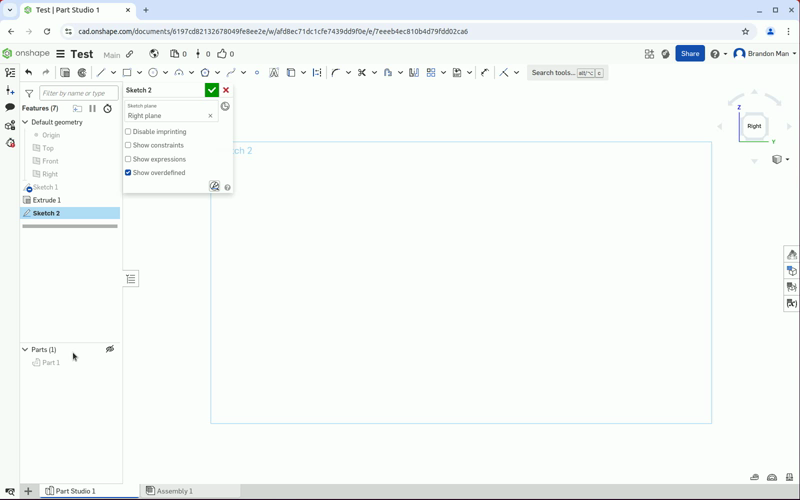
key(l)
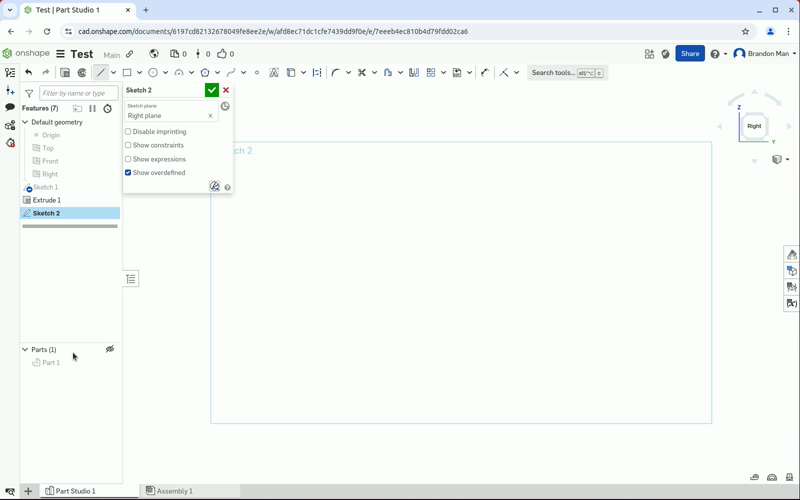
key_down(shift)
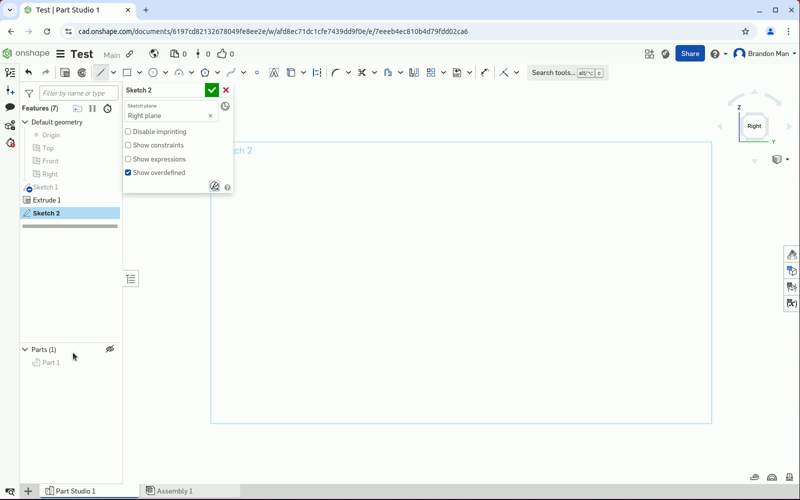
mouse_move(380, 395)
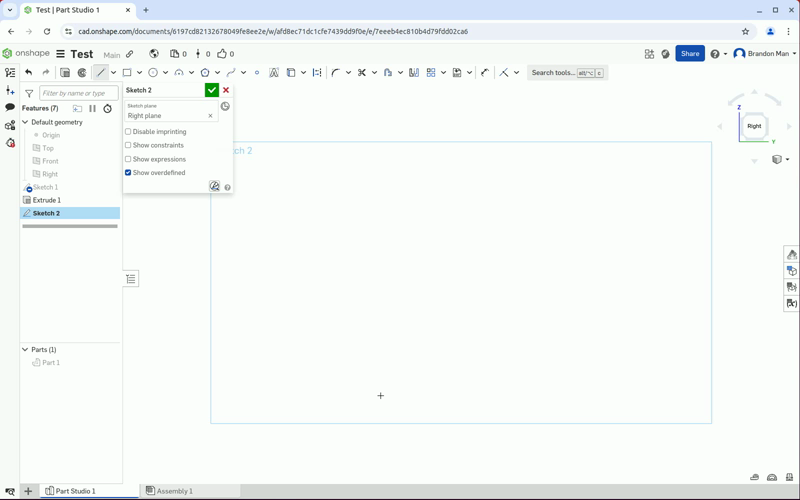
click(380, 395)
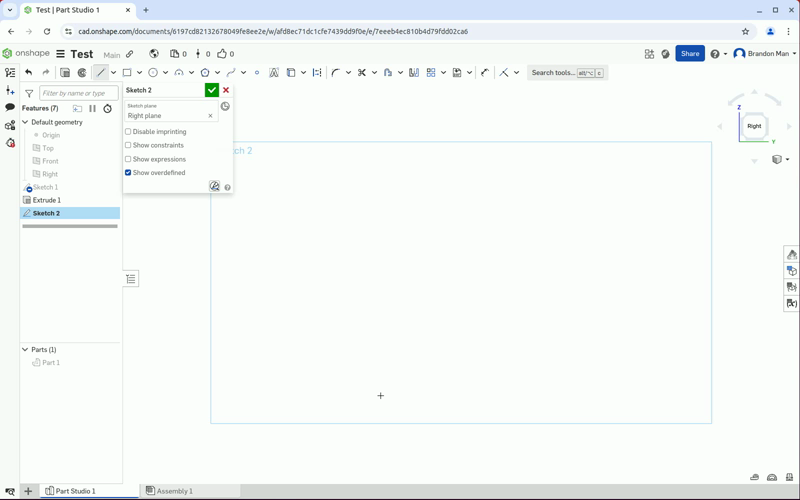
key_up(shift)
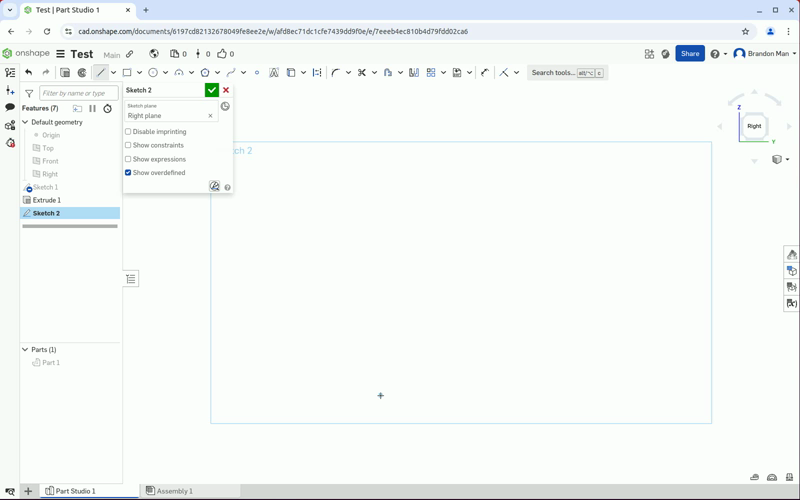
key_down(shift)
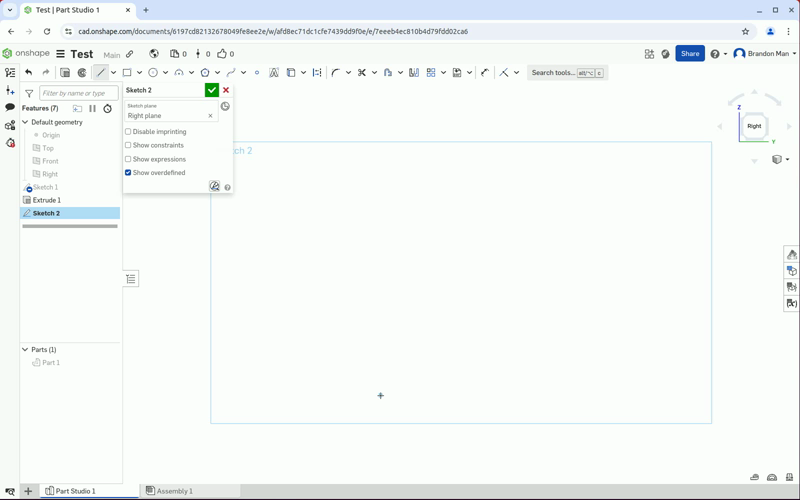
mouse_move(410, 395)
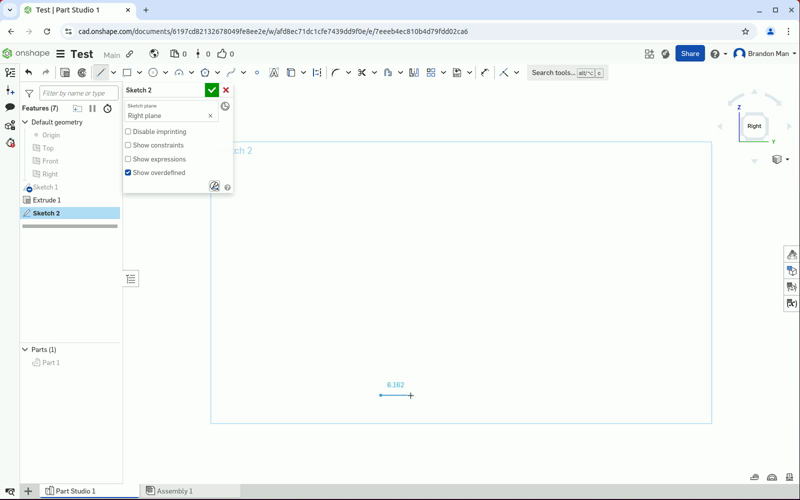
mouse_move(438, 395)
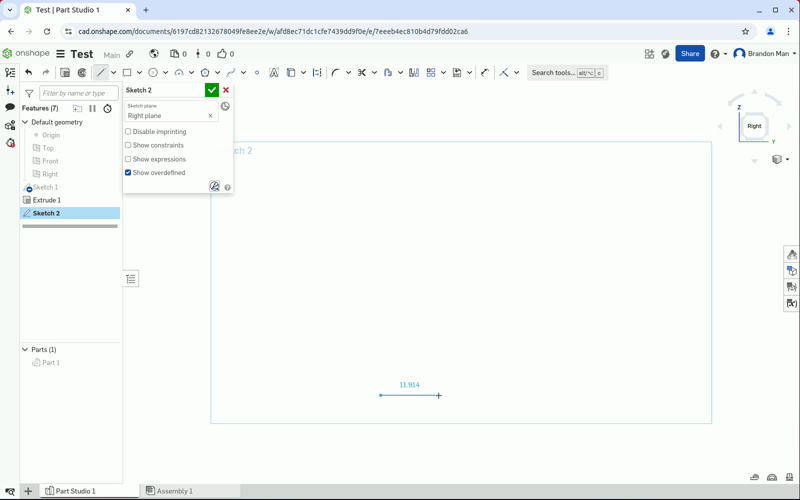
click(438, 395)
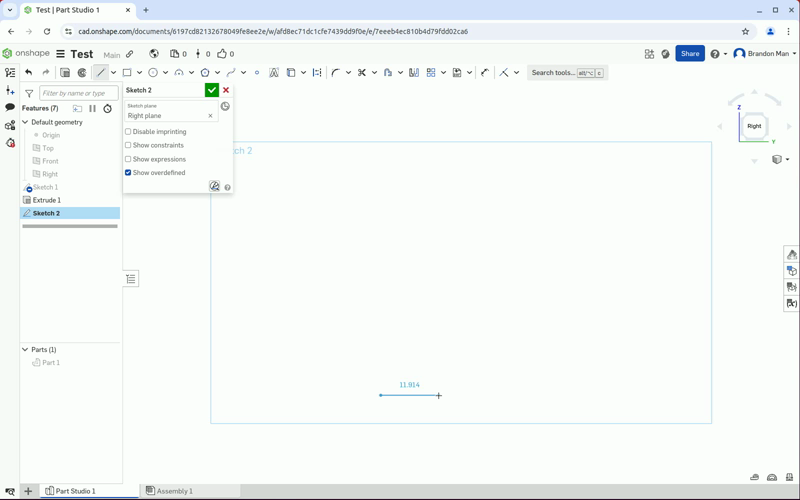
key_up(shift)
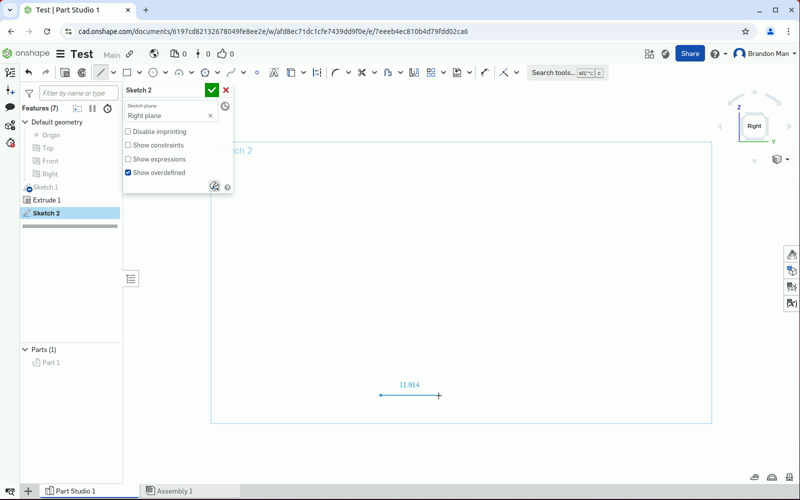
key_down(shift)
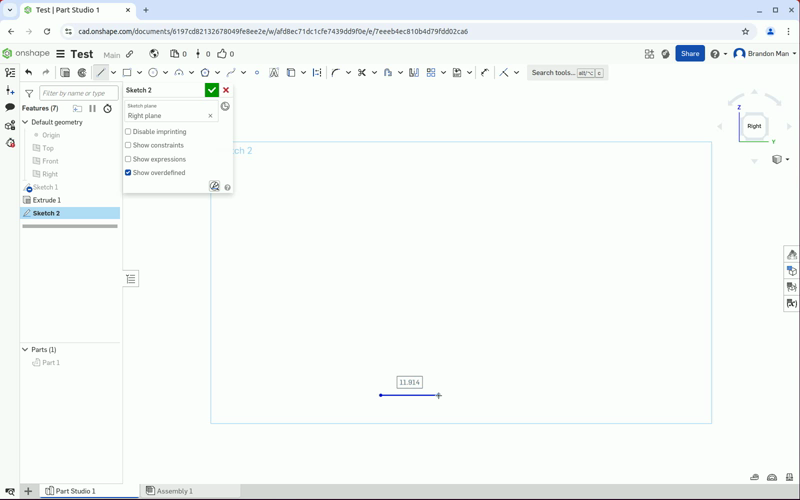
mouse_move(438, 192)
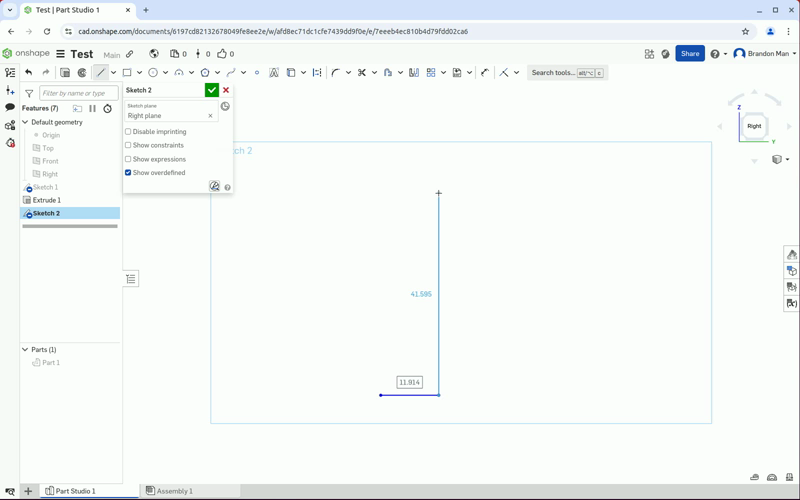
click(438, 192)
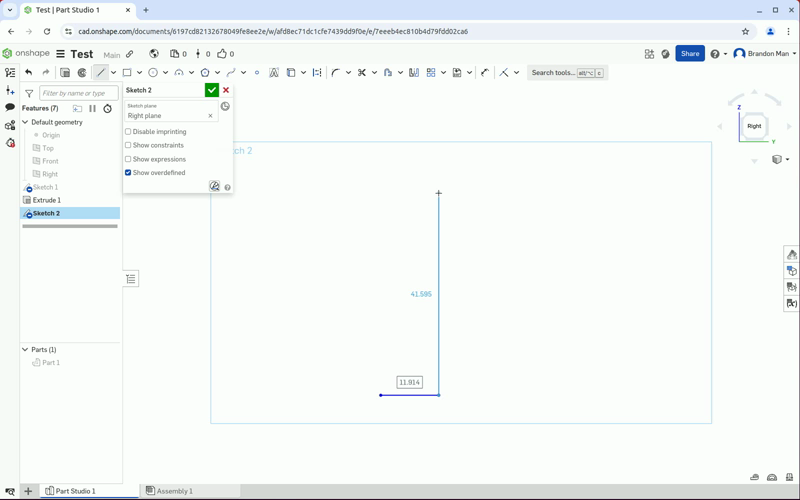
key_up(shift)
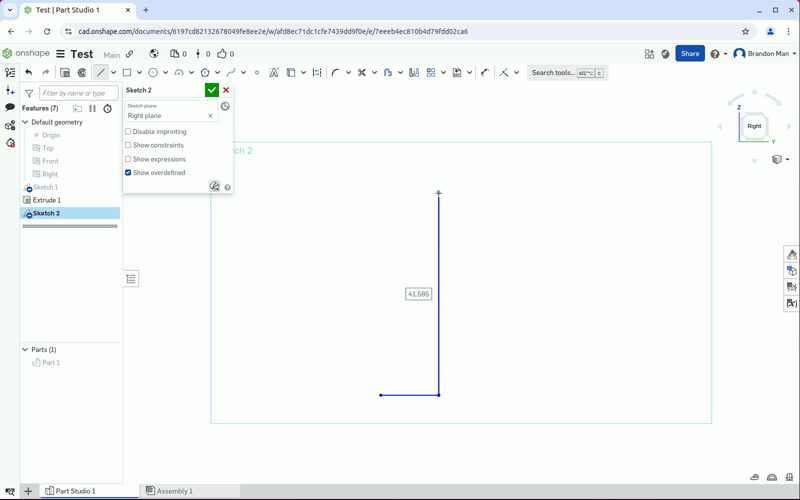
key_down(shift)
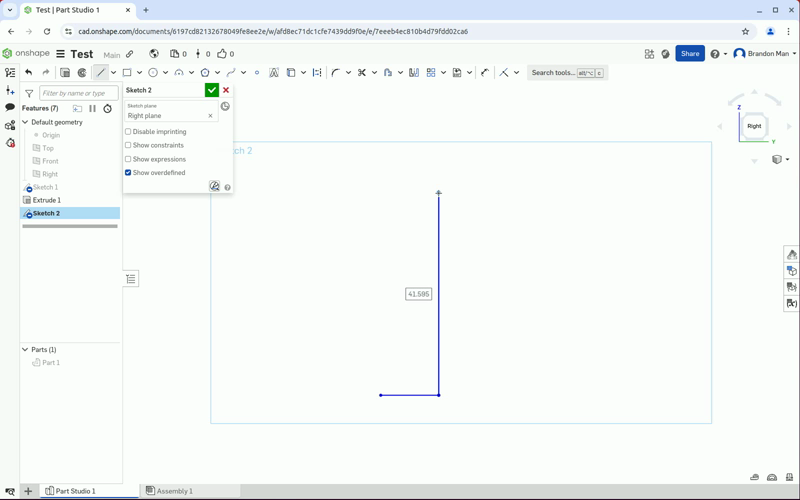
mouse_move(468, 192)
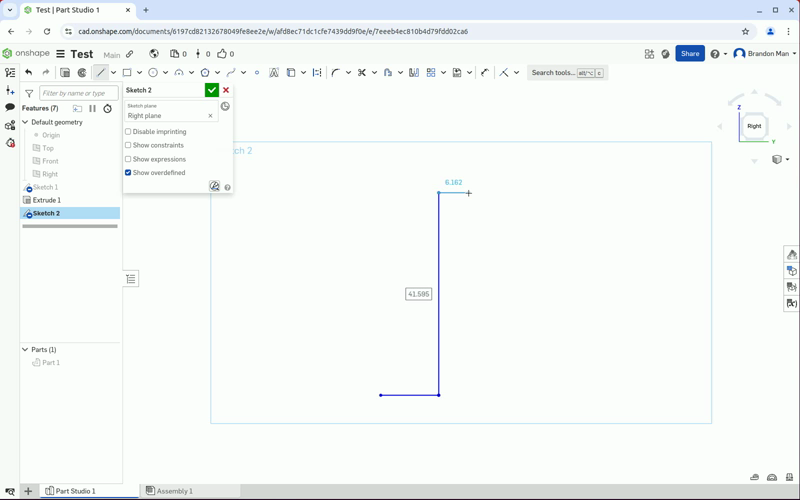
mouse_move(417, 192)
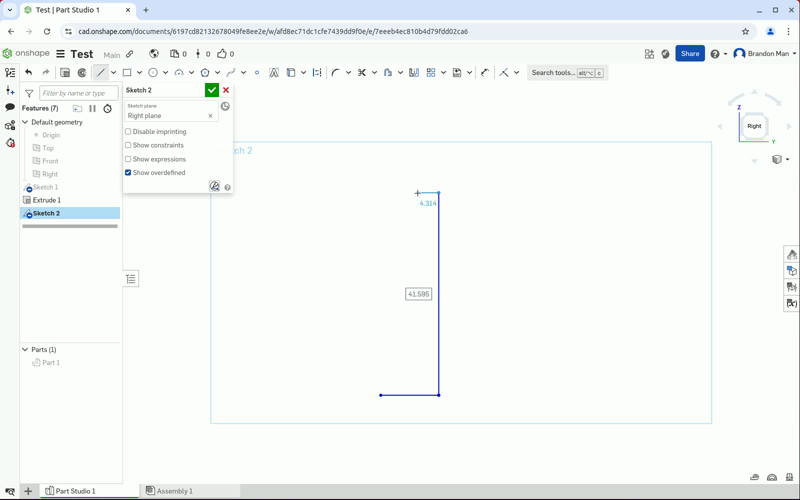
click(417, 192)
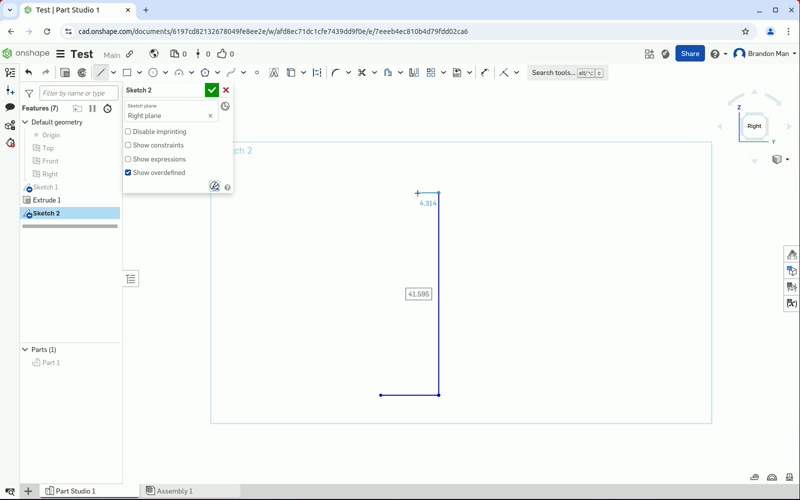
key_up(shift)
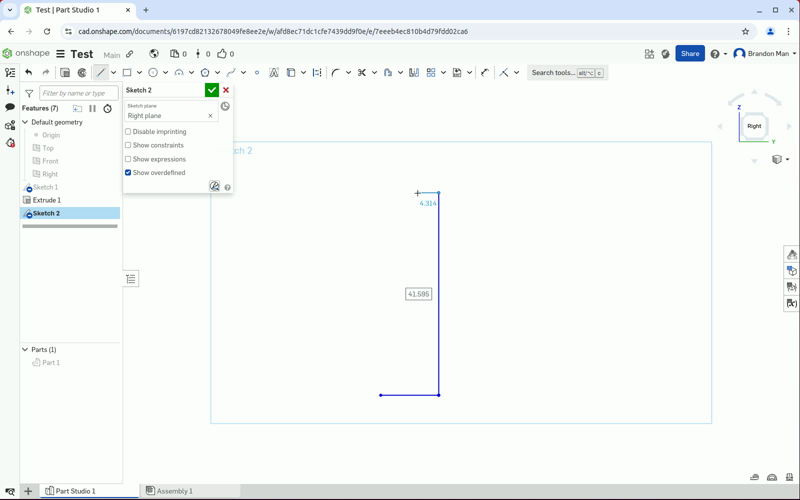
key_down(shift)
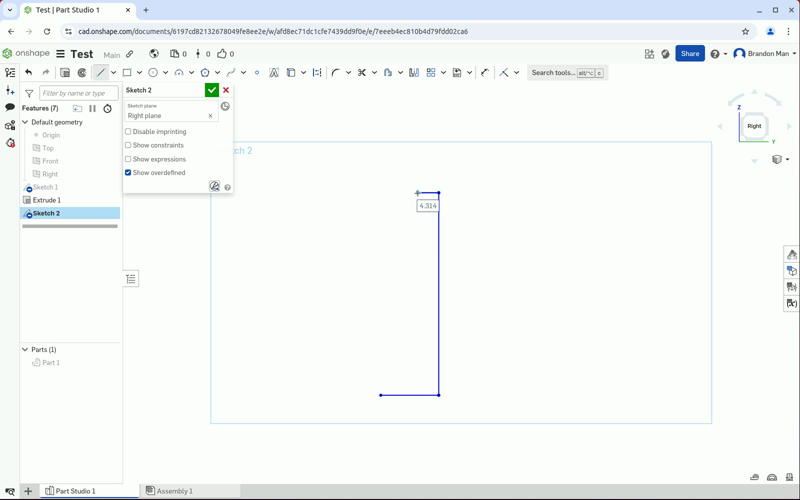
mouse_move(447, 192)
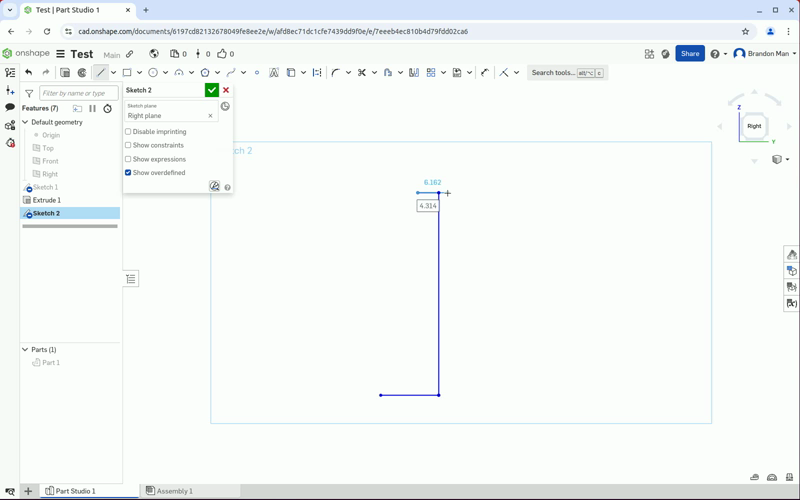
mouse_move(417, 220)
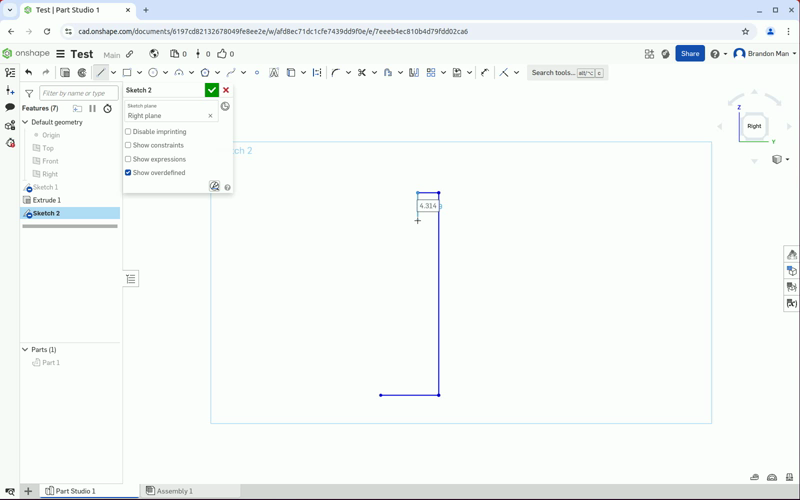
click(417, 220)
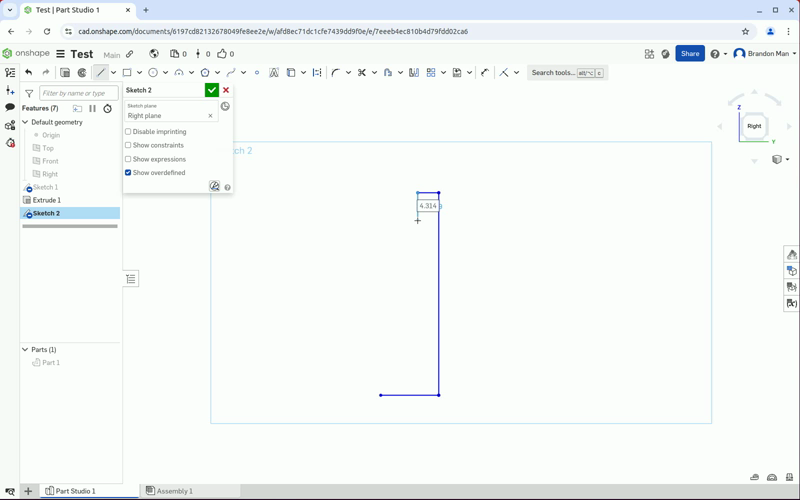
key_up(shift)
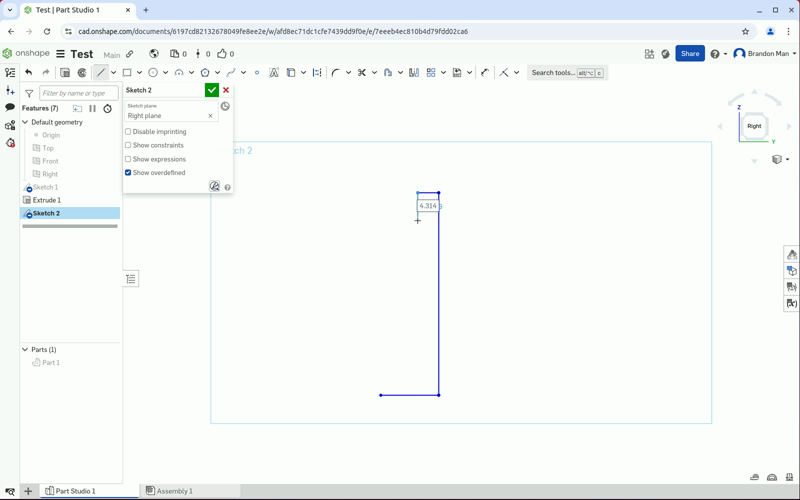
key_down(shift)
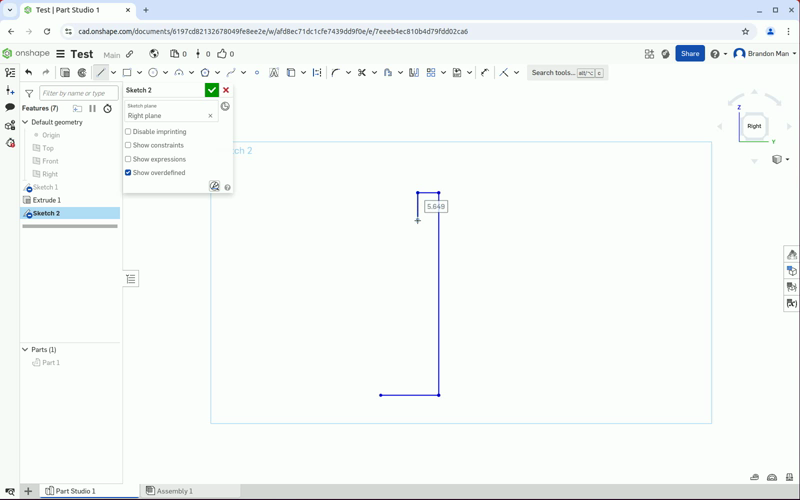
mouse_move(447, 220)
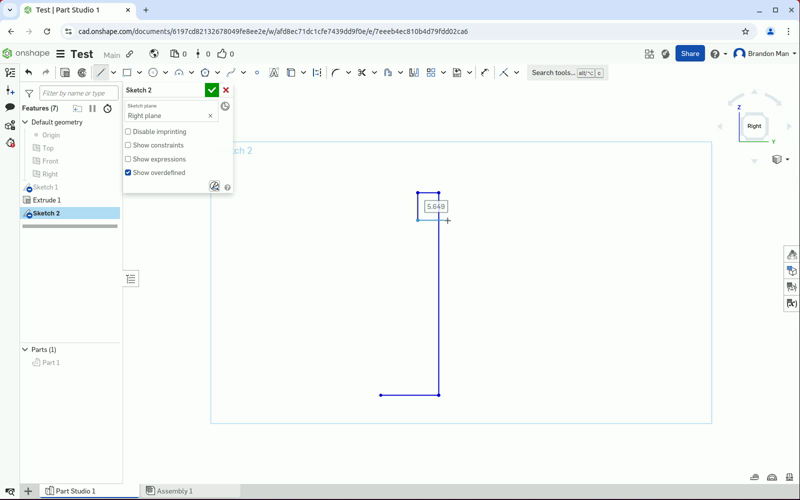
mouse_move(406, 220)
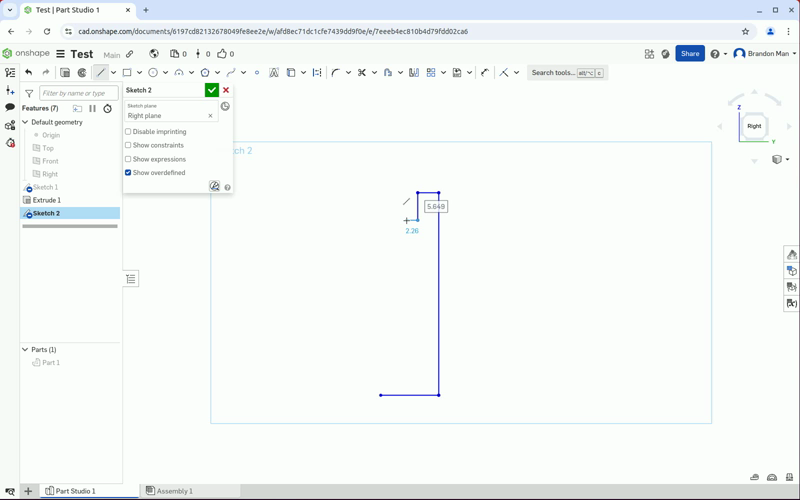
click(406, 220)
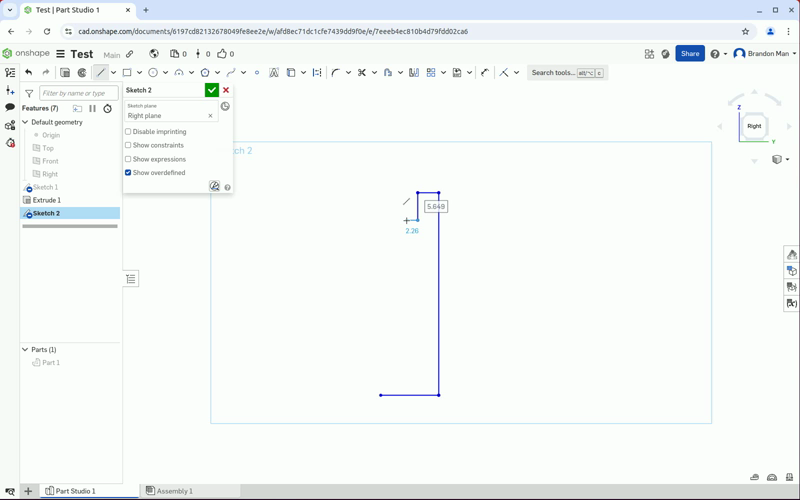
key_up(shift)
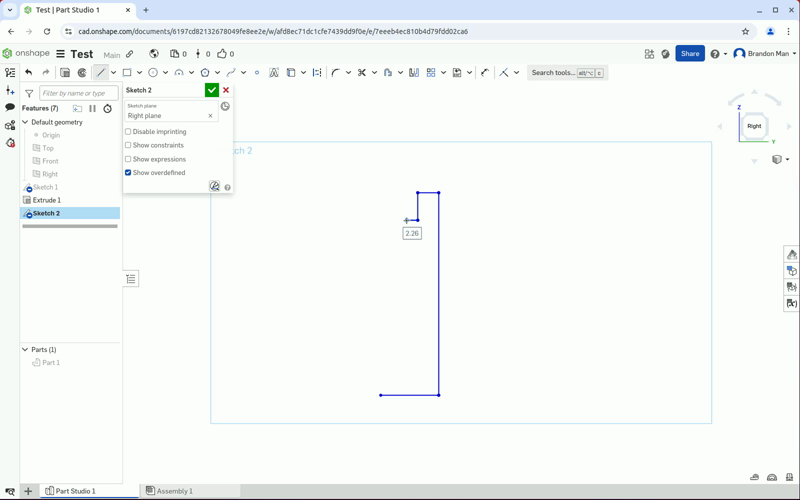
key_down(shift)
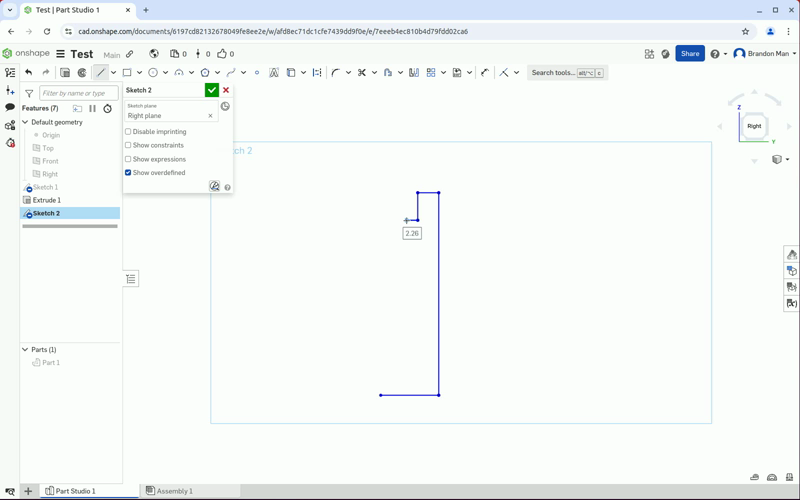
mouse_move(436, 220)
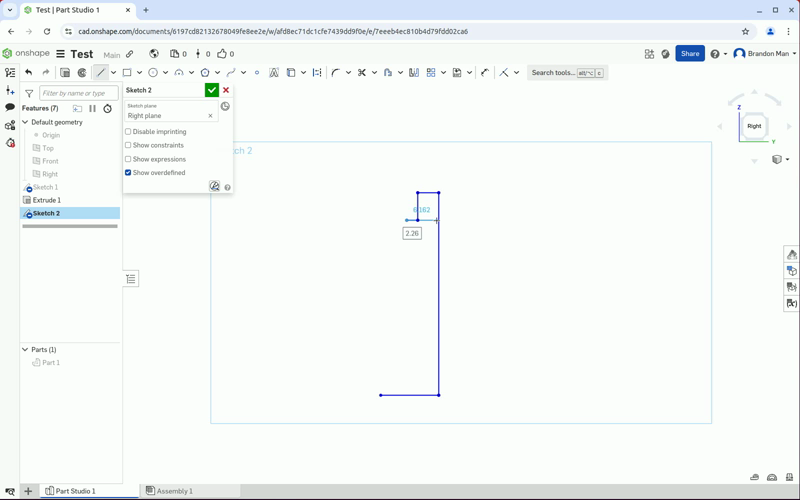
mouse_move(406, 252)
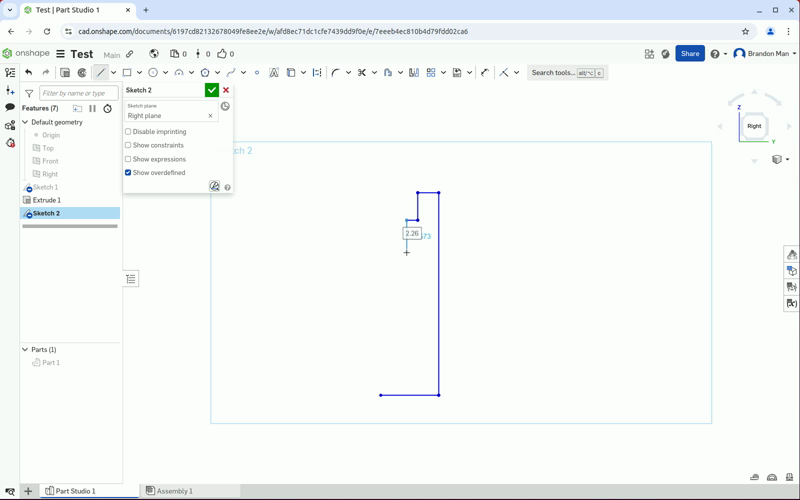
click(406, 252)
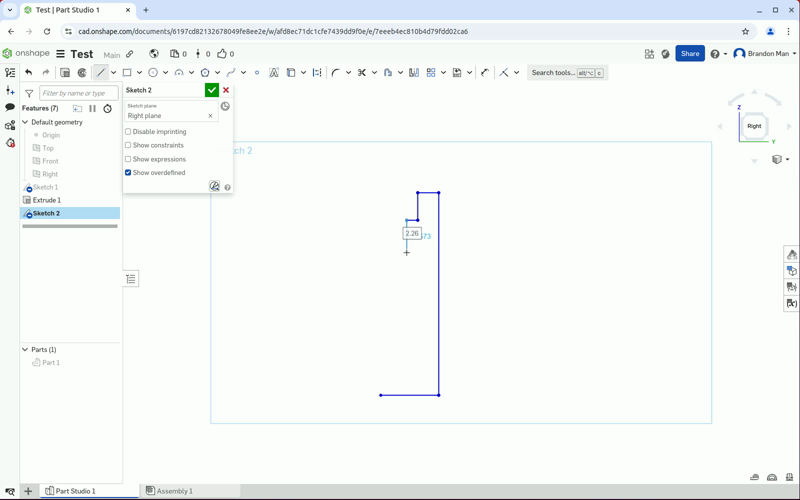
key_up(shift)
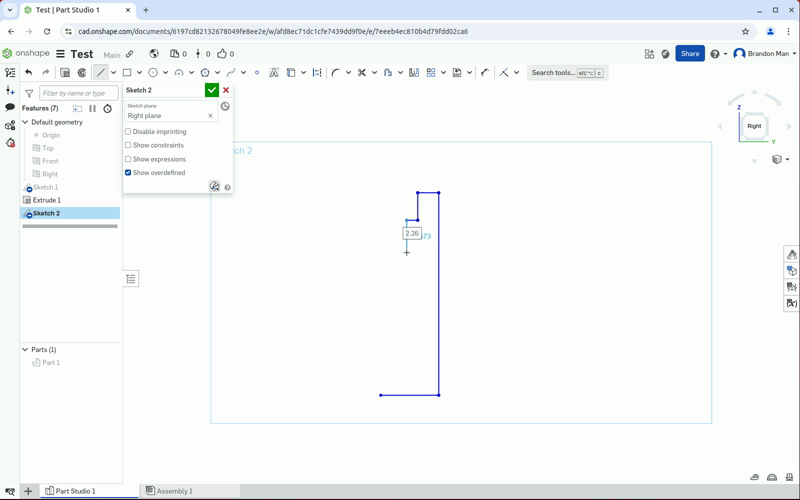
key_down(shift)
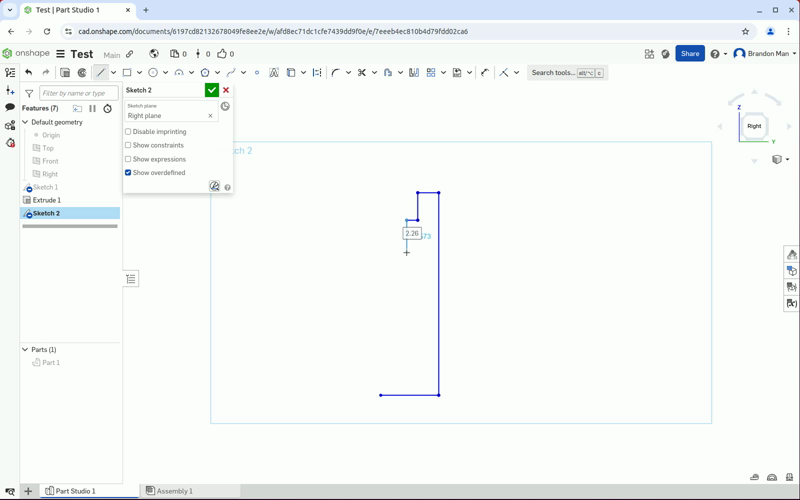
mouse_move(436, 252)
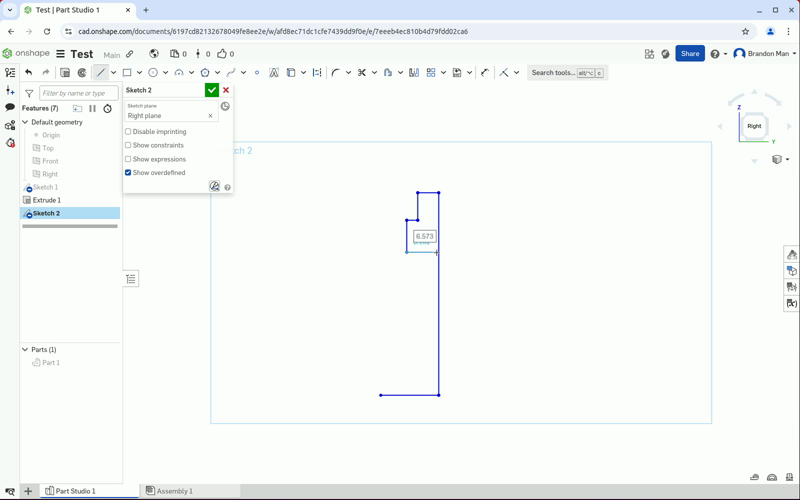
mouse_move(393, 252)
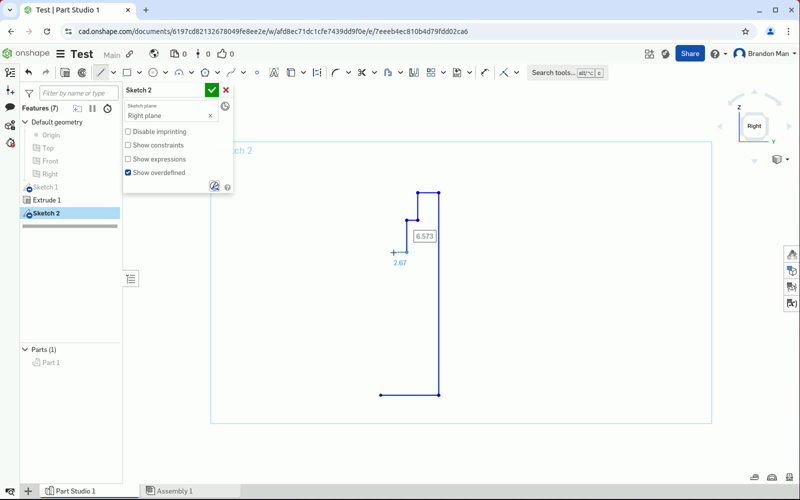
click(393, 252)
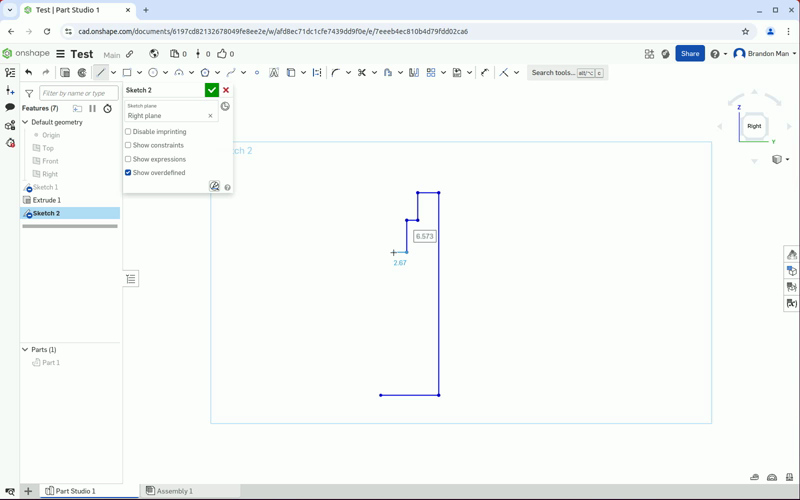
key_up(shift)
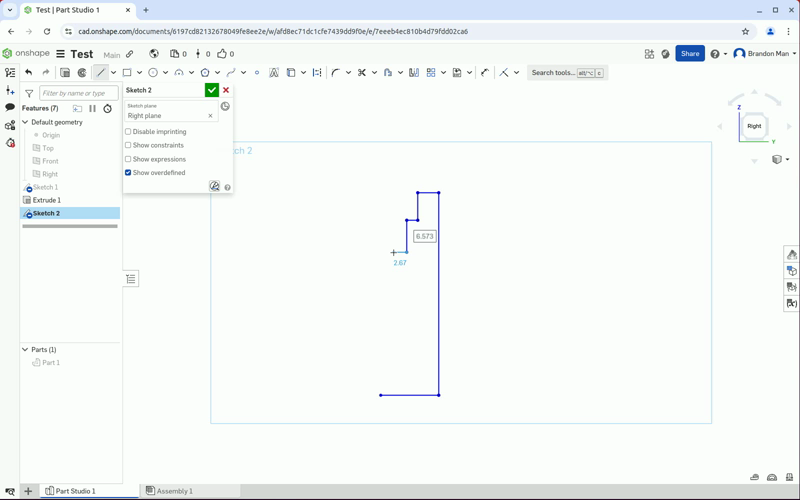
key_down(shift)
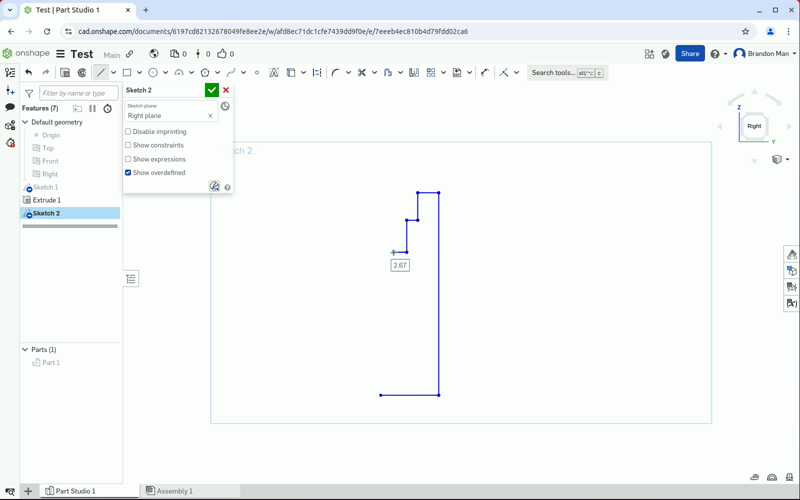
mouse_move(423, 252)
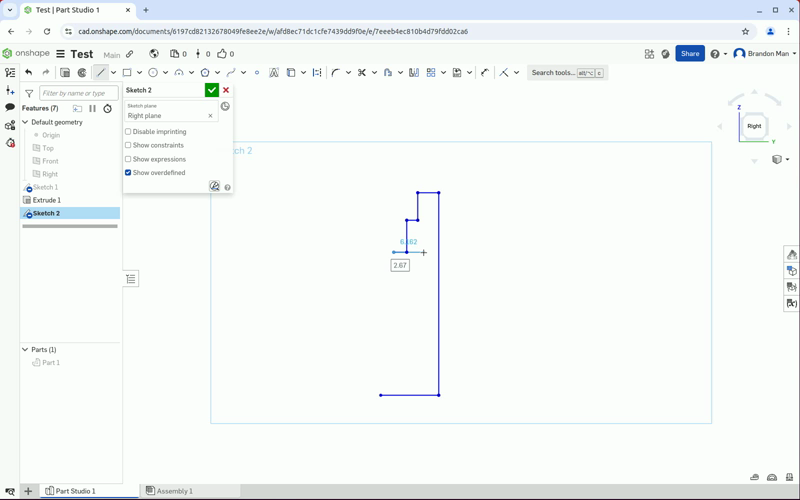
mouse_move(393, 305)
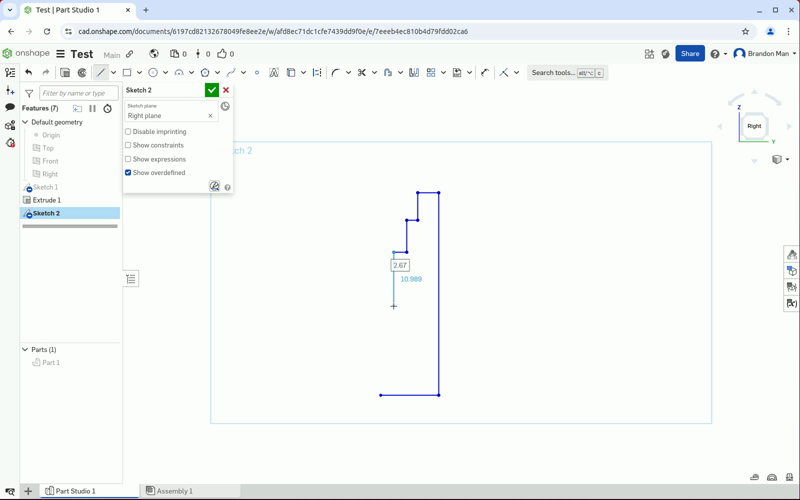
click(393, 305)
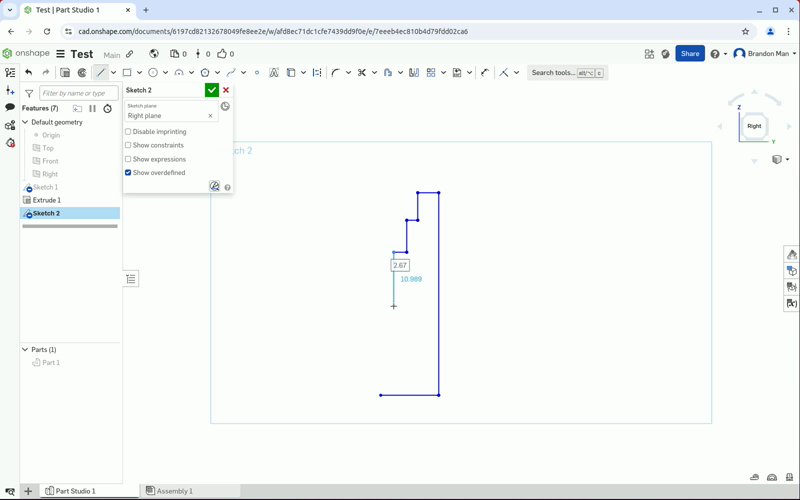
key_up(shift)
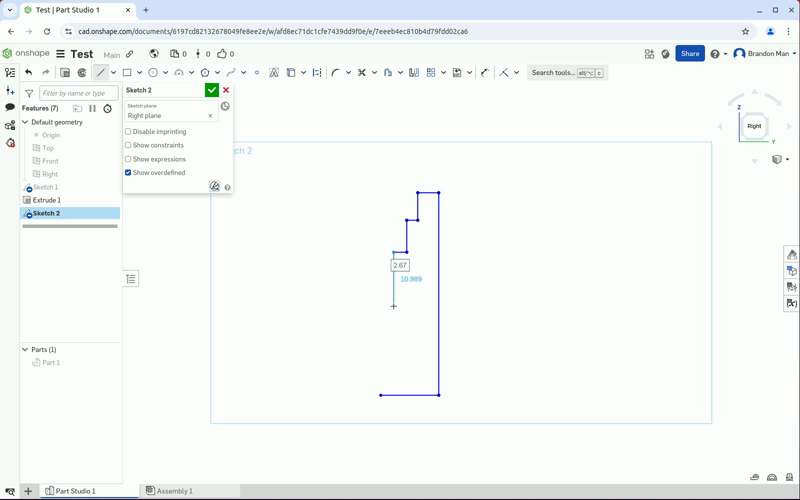
key_down(shift)
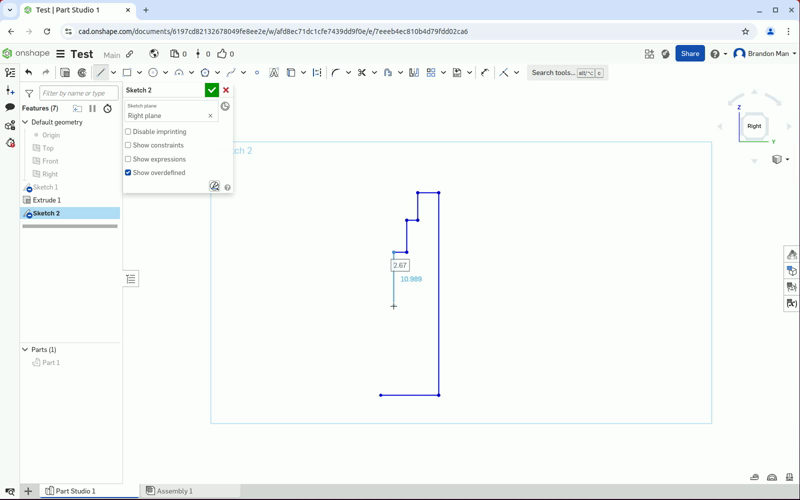
mouse_move(423, 305)
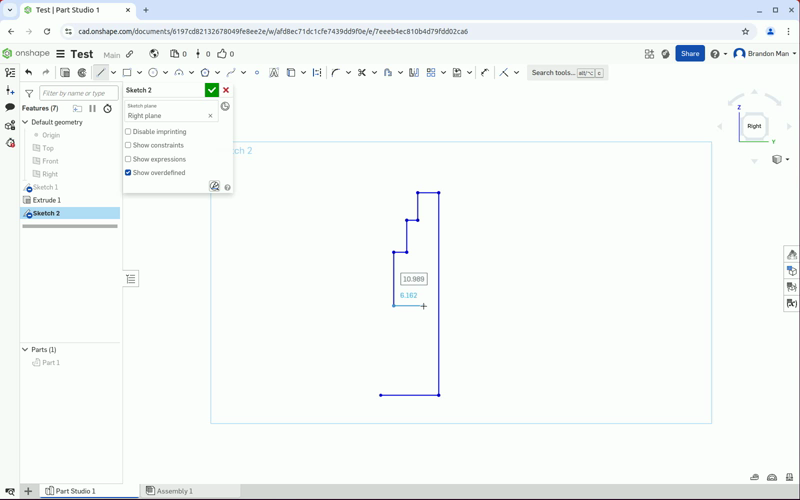
mouse_move(380, 305)
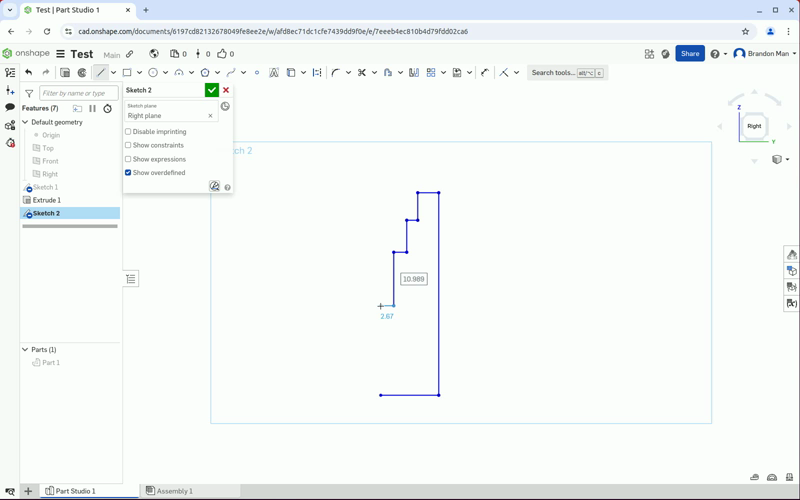
click(380, 305)
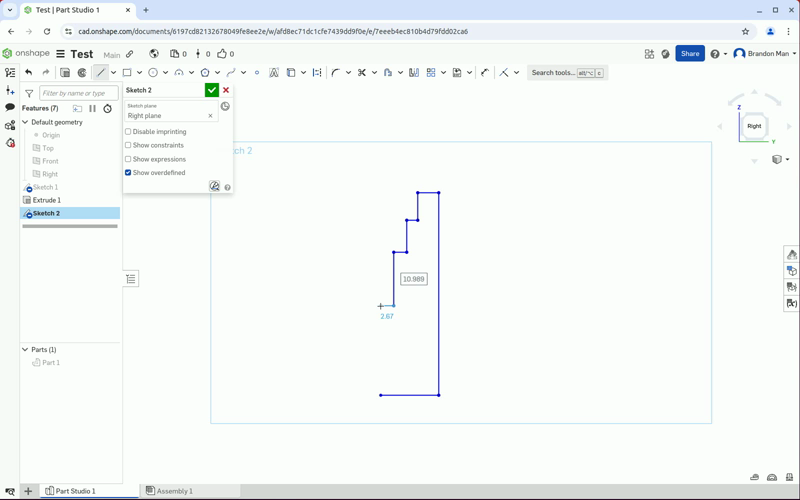
key_up(shift)
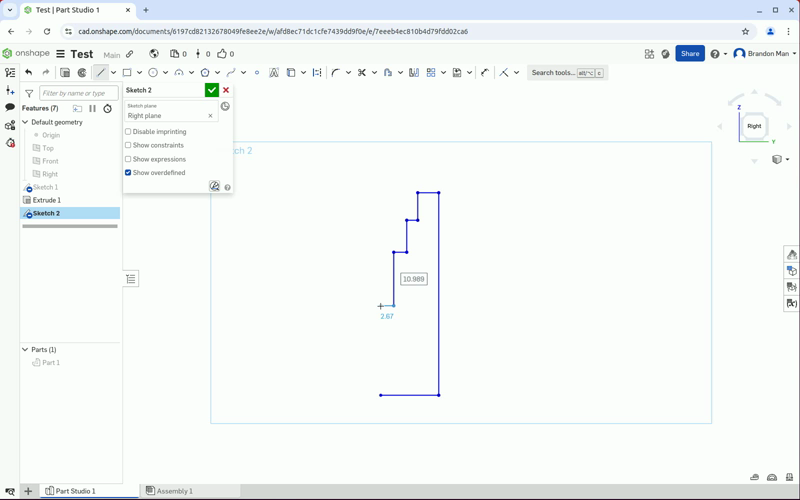
key_down(shift)
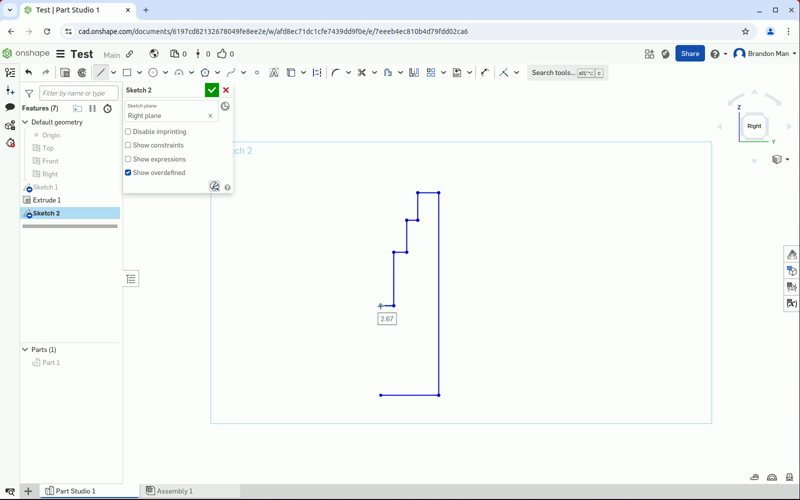
mouse_move(380, 395)
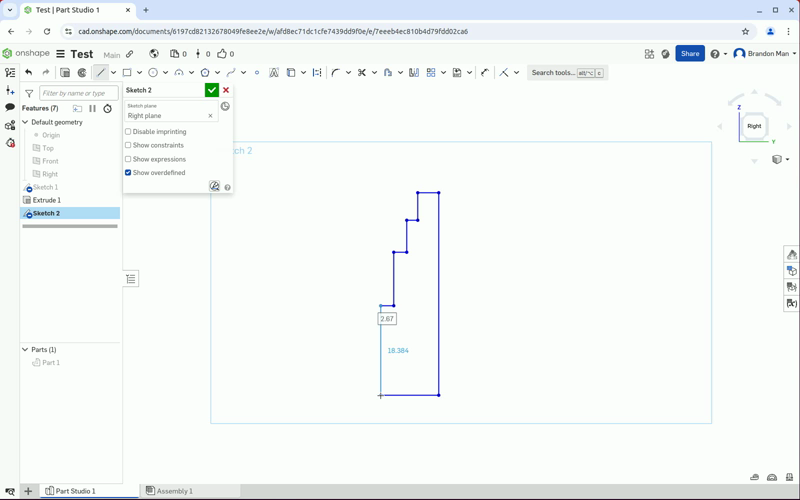
key_up(shift)
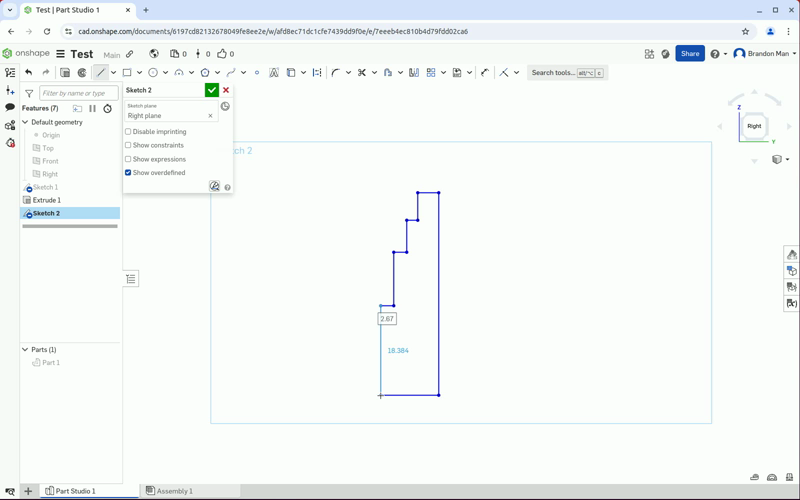
click(380, 395)
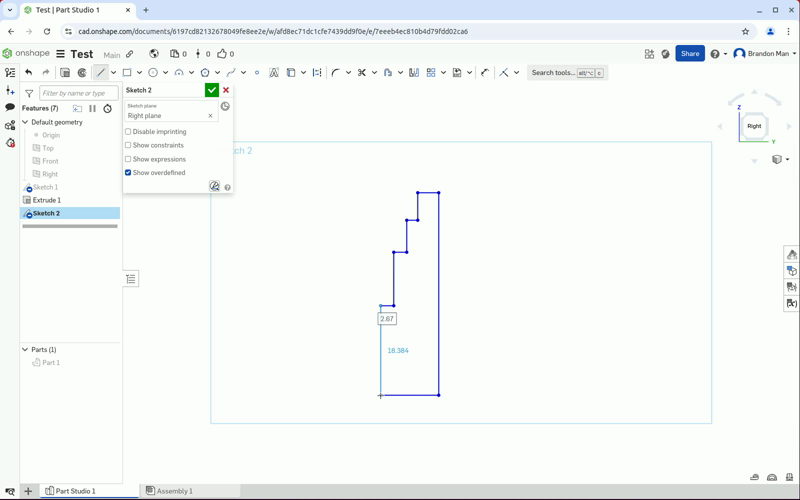
key(esc)
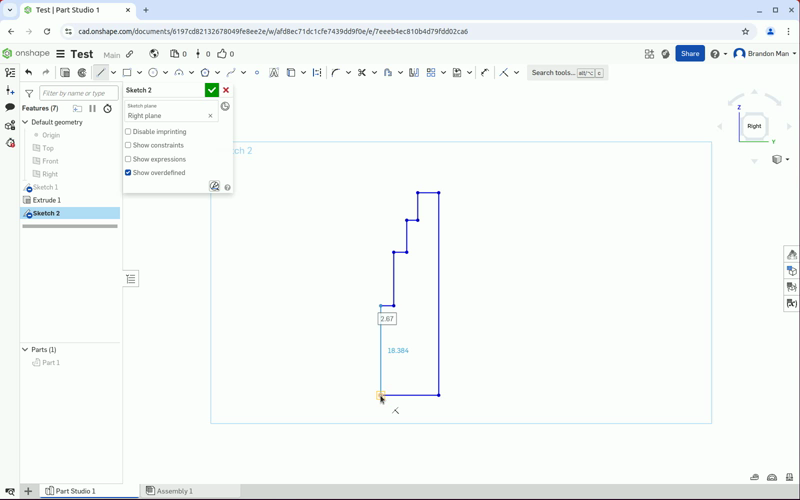
mouse_move(405, 334)
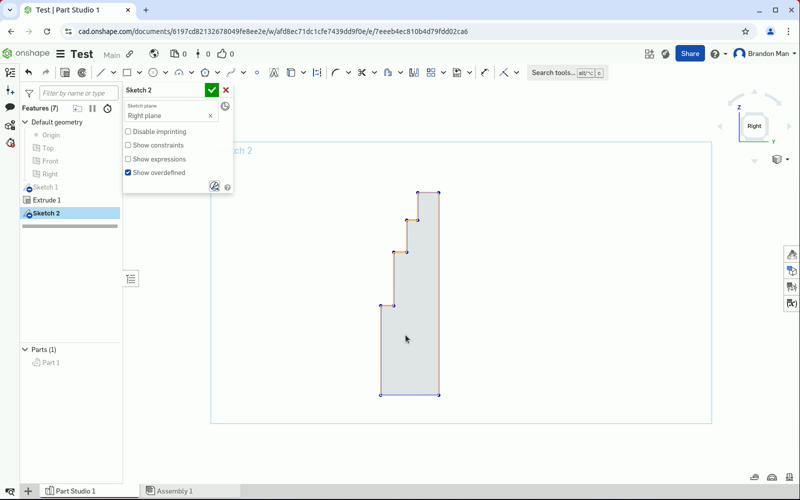
click(405, 334)
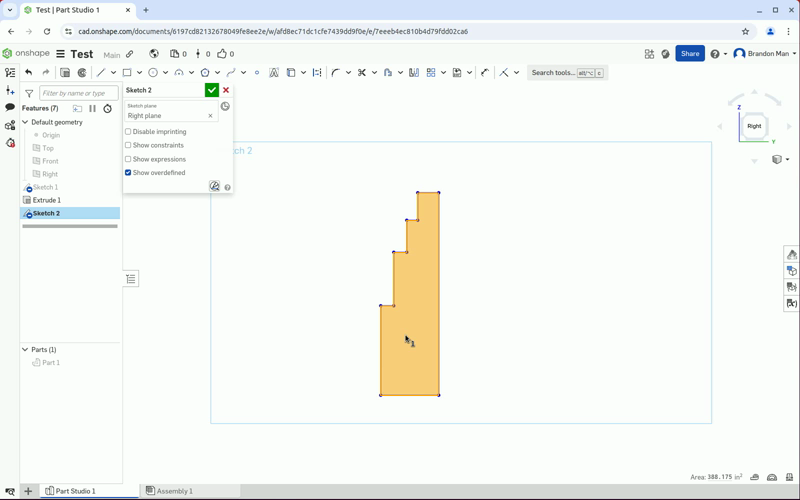
mouse_move(73, 352)
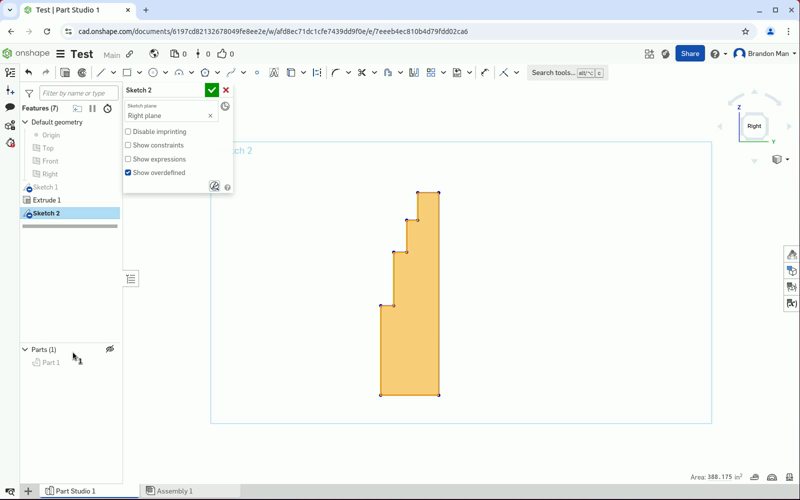
key(shift+y)
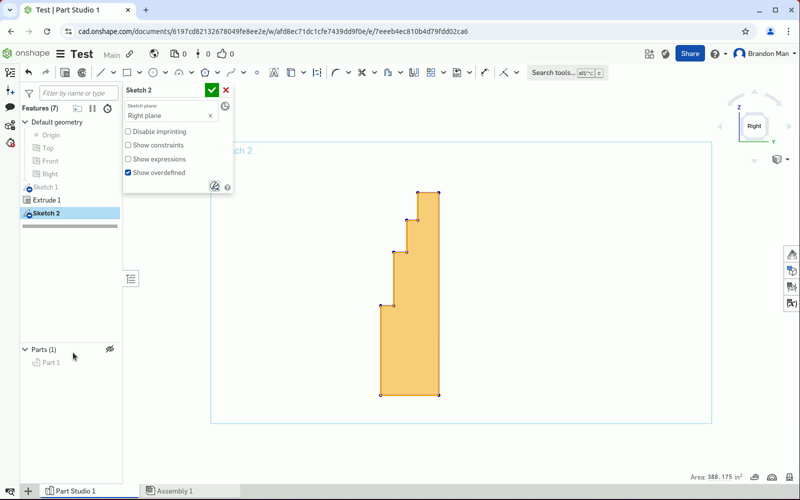
key(shift+e)
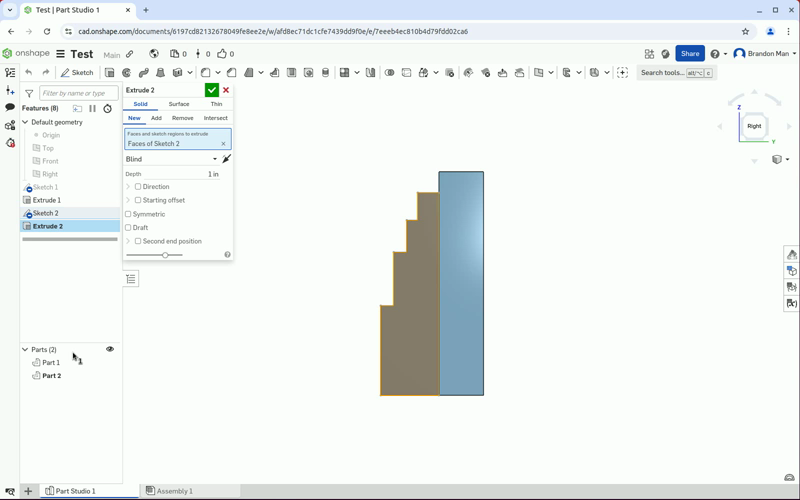
mouse_move(143, 106)
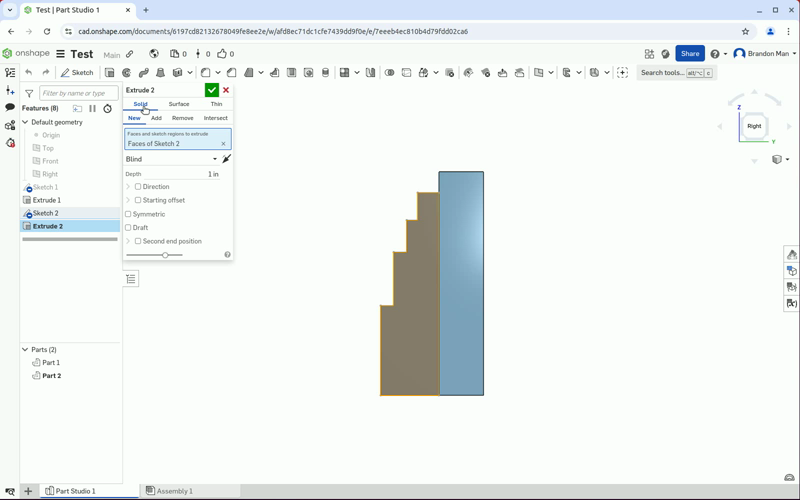
click(143, 106)
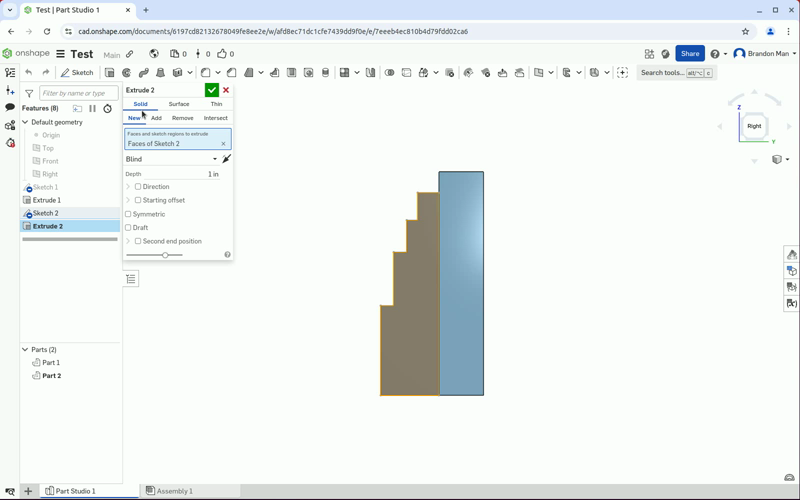
mouse_move(137, 120)
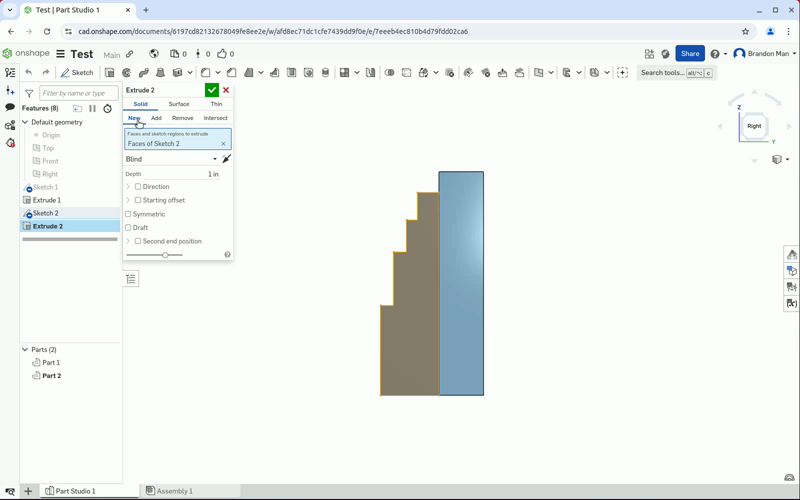
click(137, 120)
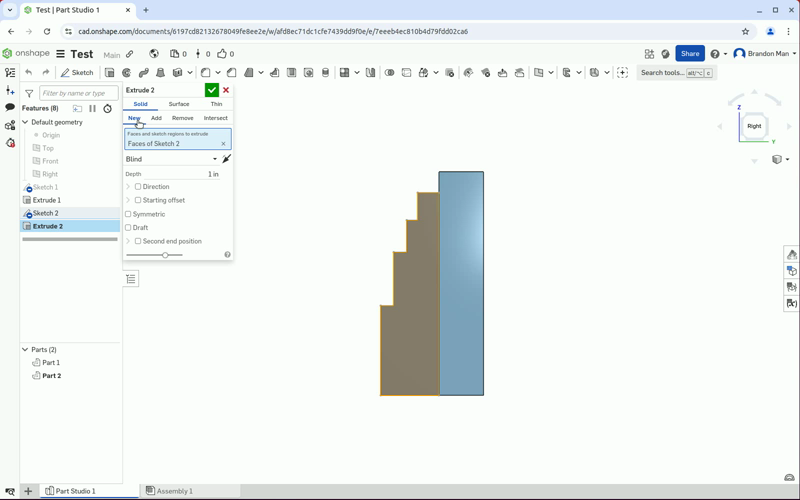
key(tab, 4)
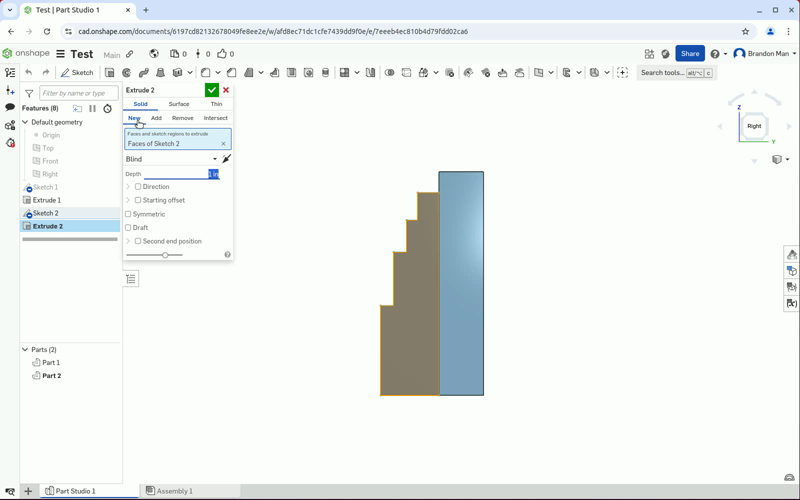
text(46.216)
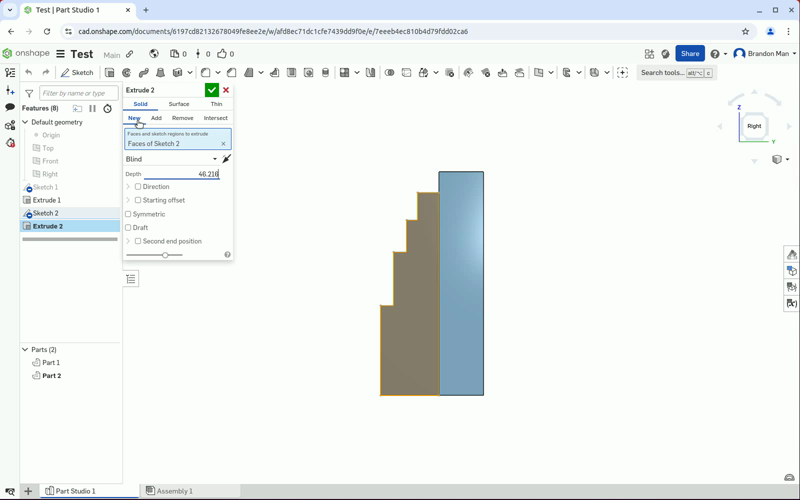
key(tab, 3)
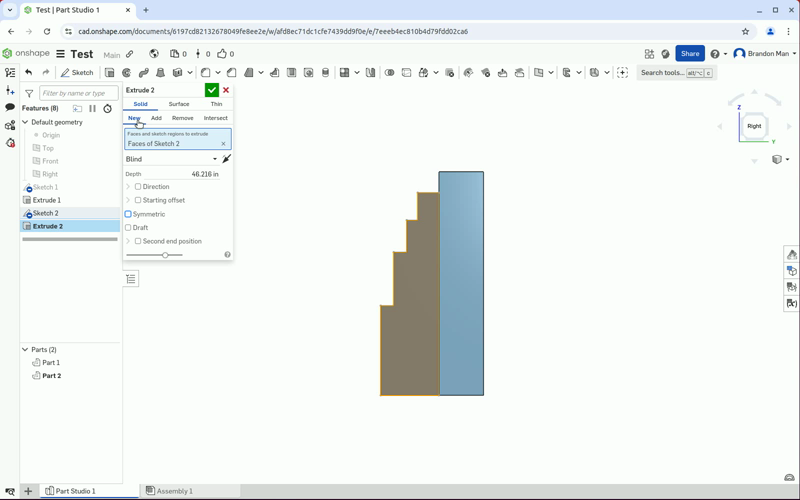
key(space)
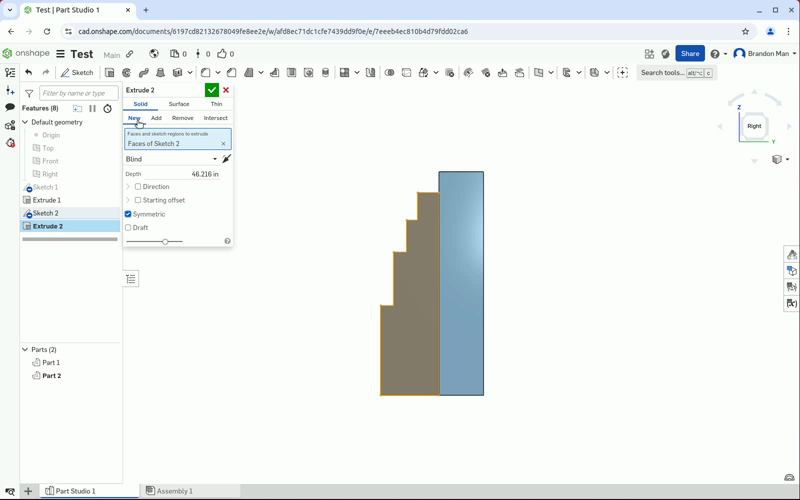
key(enter)
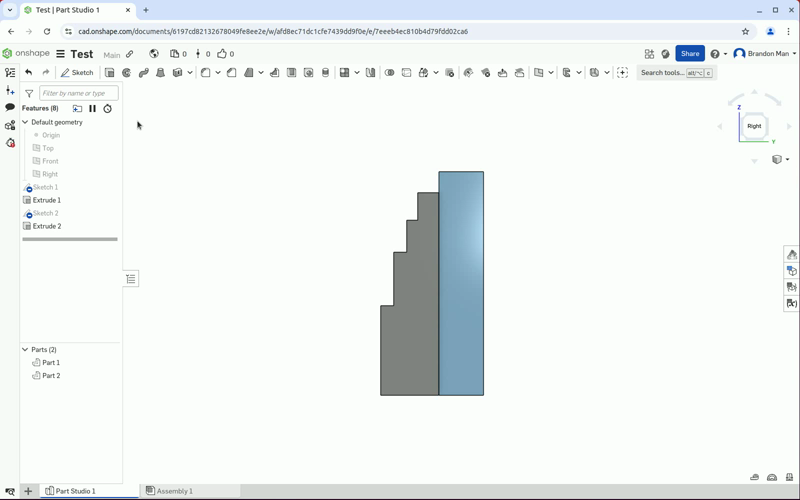
key(shift+h)
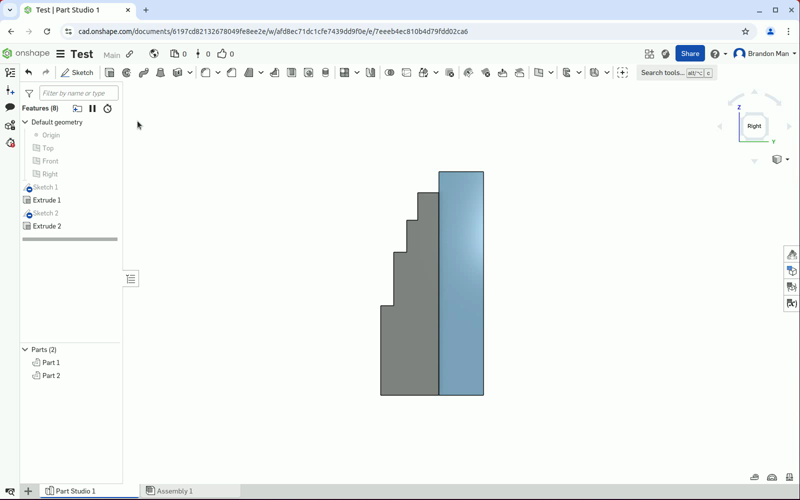
key(shift+h)
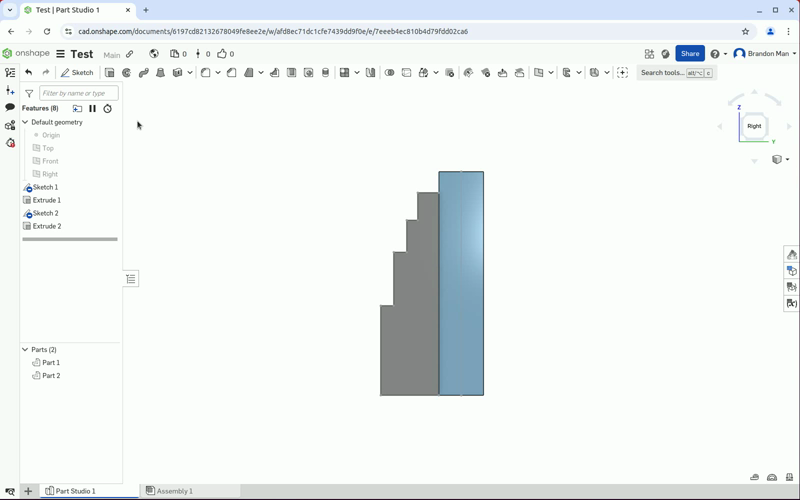
key(shift+7)
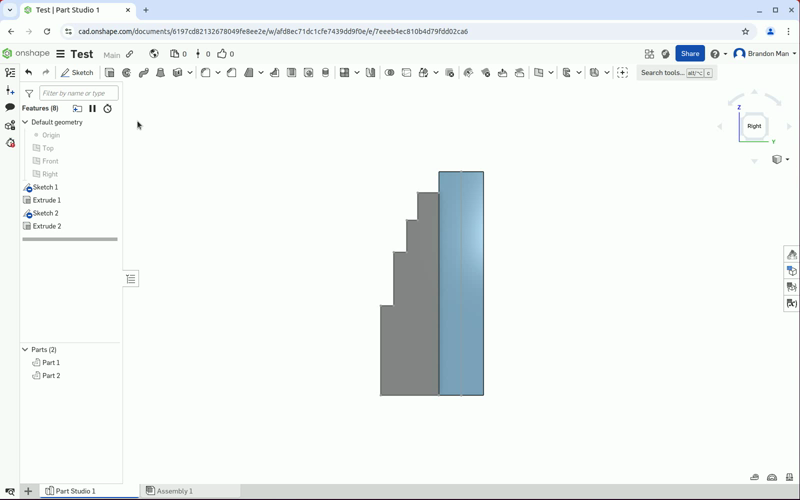
key(right, 2)
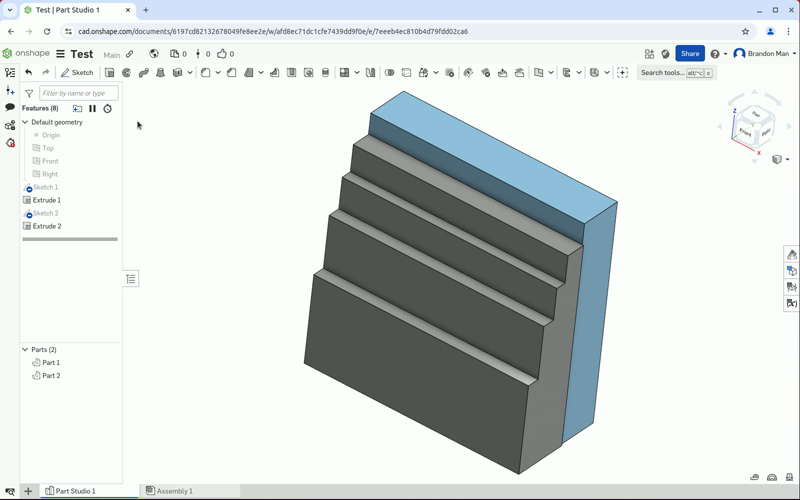
key(down, 2)
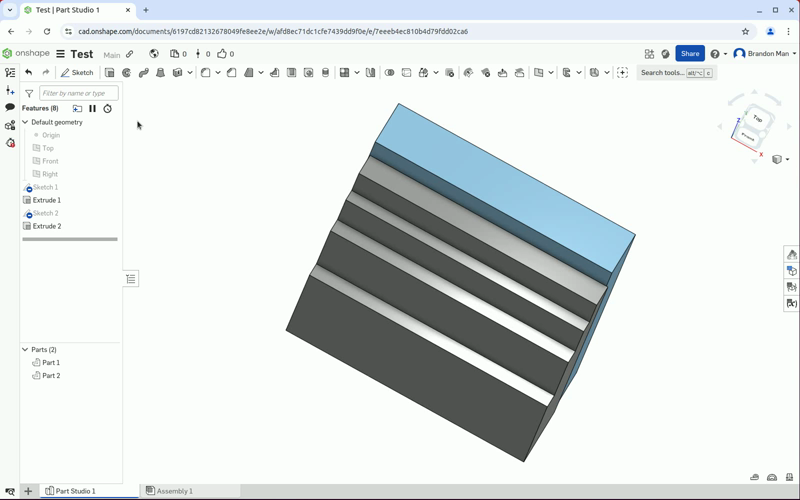
key(up, 2)
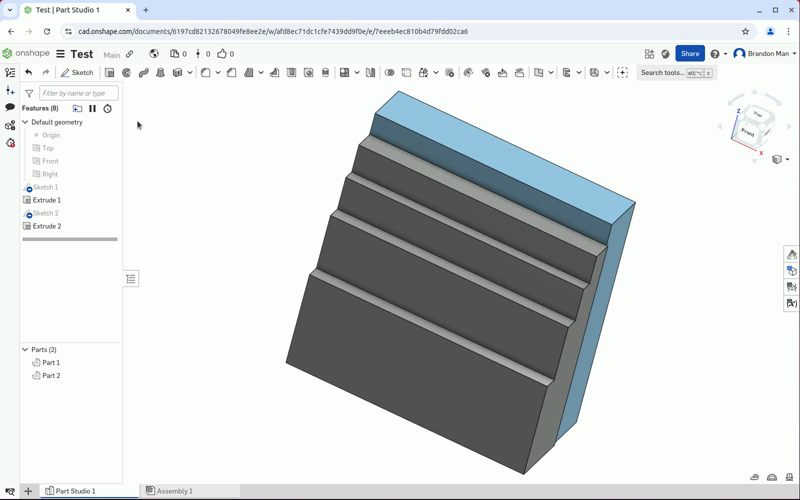
key(left, 2)
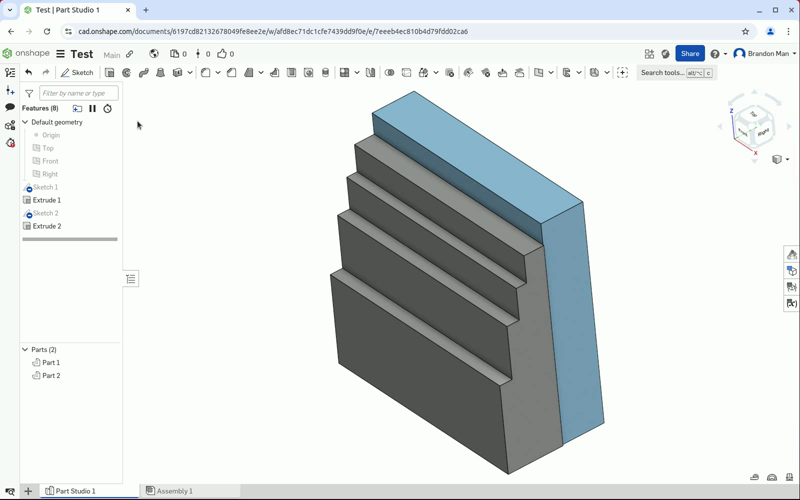
mouse_move(73, 189)
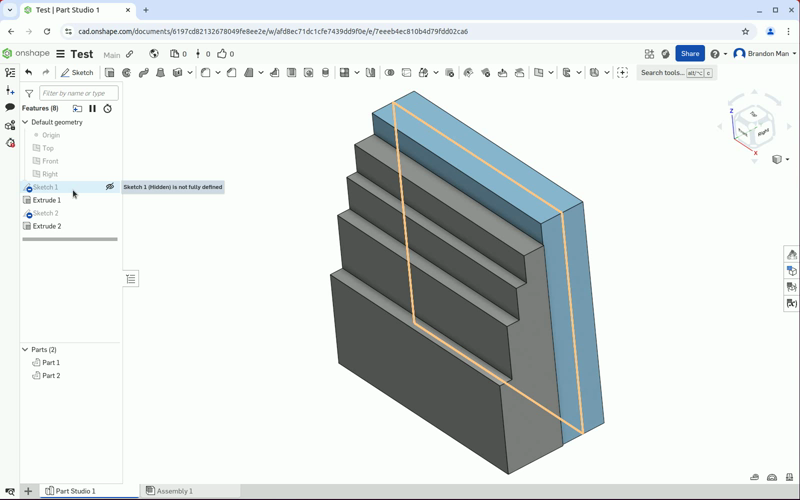
click(73, 189)